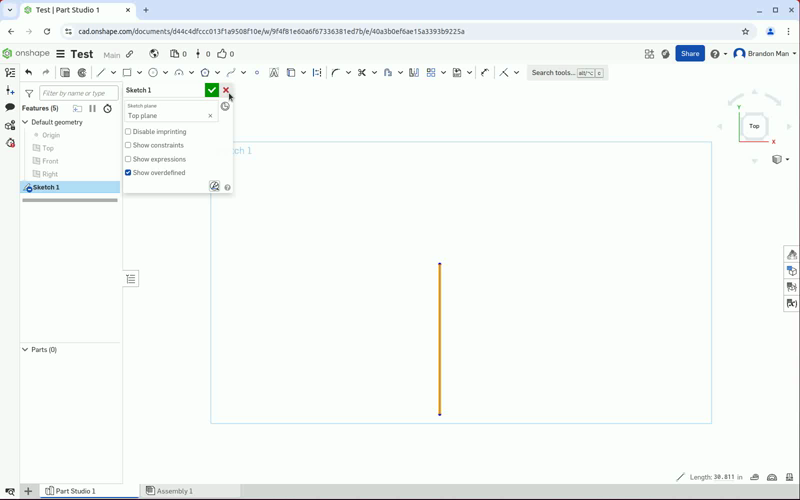
key(shift+h)
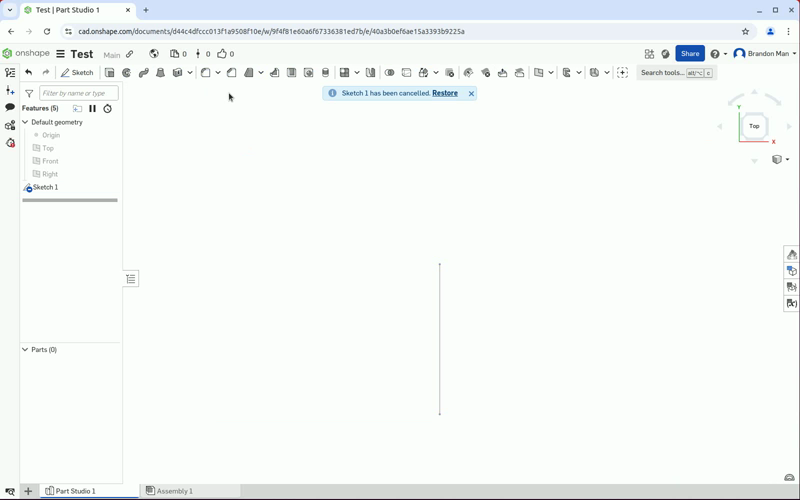
key(shift+s)
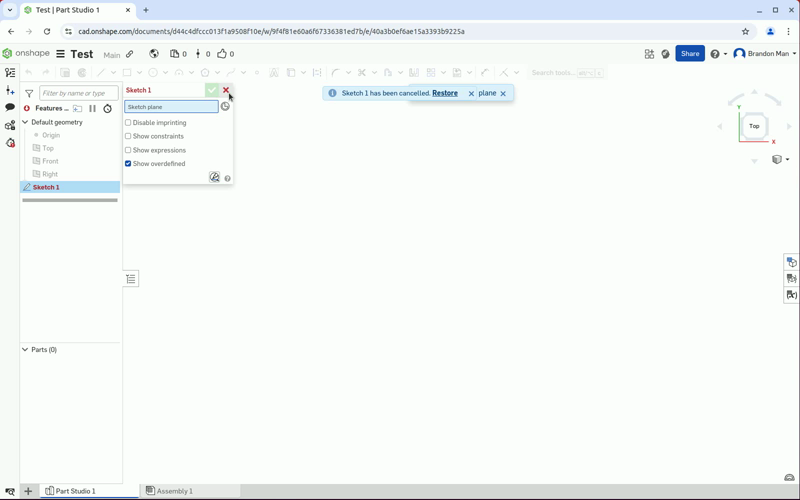
mouse_move(73, 150)
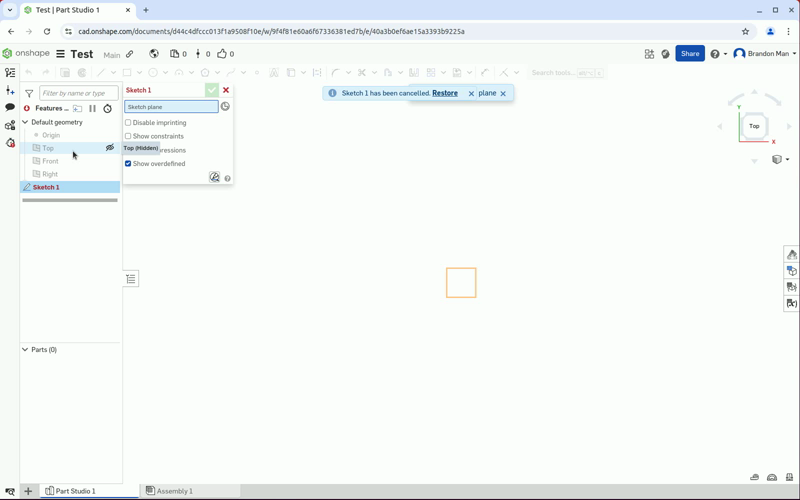
click(73, 150)
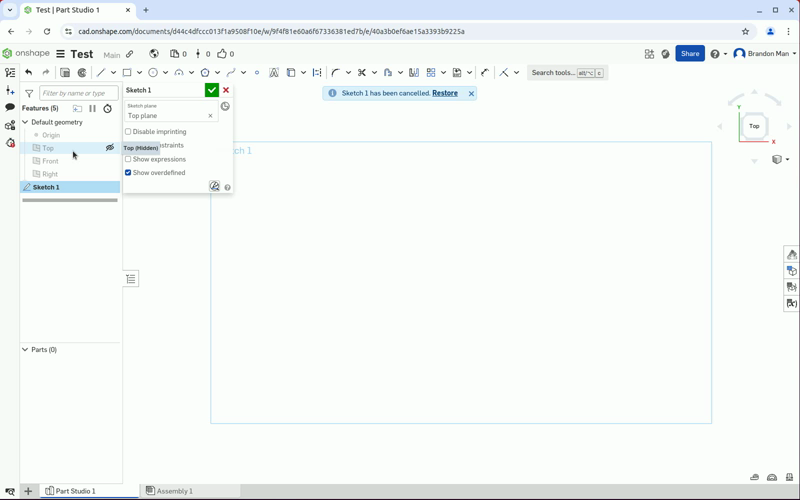
mouse_move(73, 352)
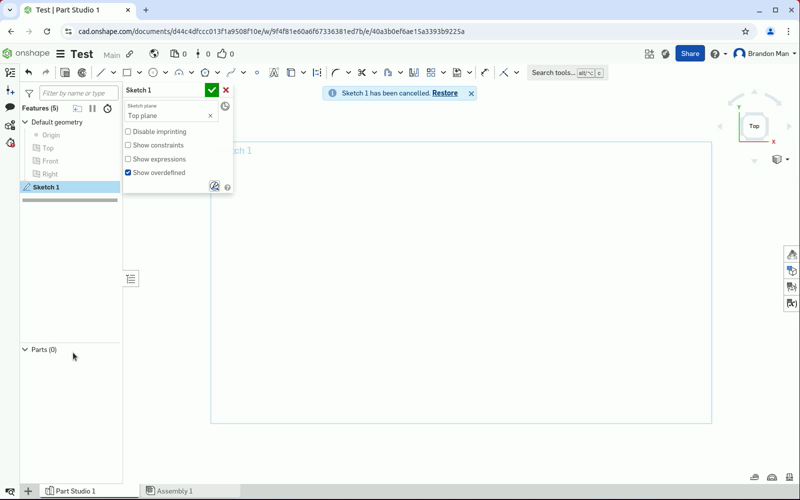
key(y)
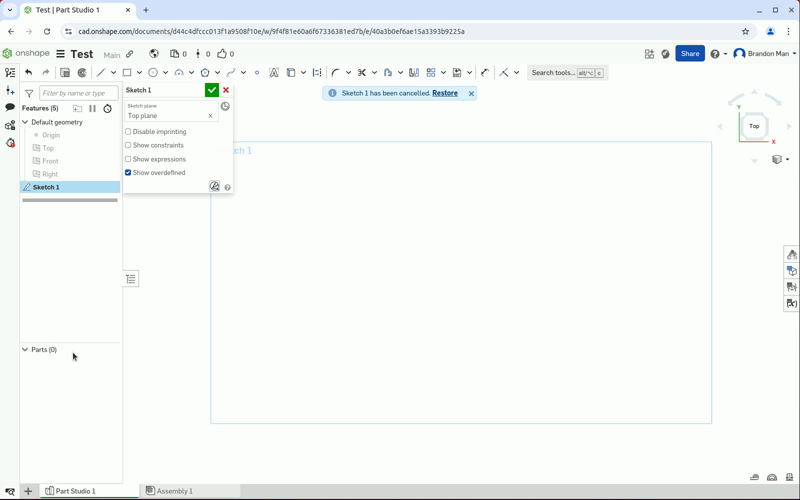
key(l)
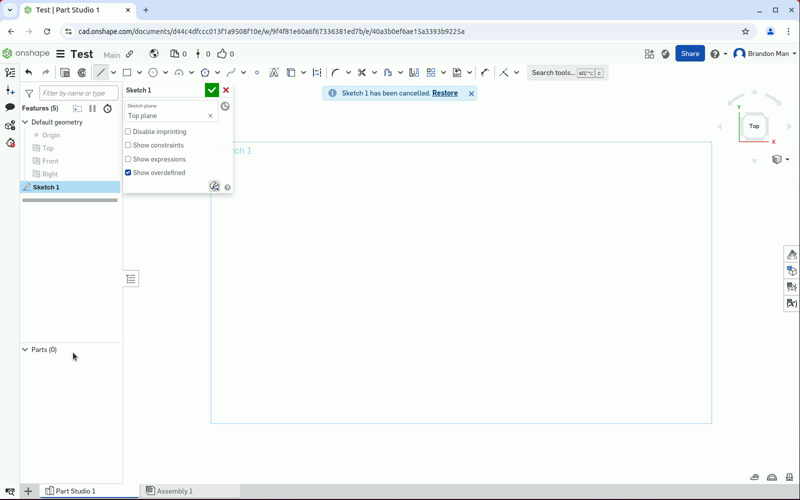
key_down(shift)
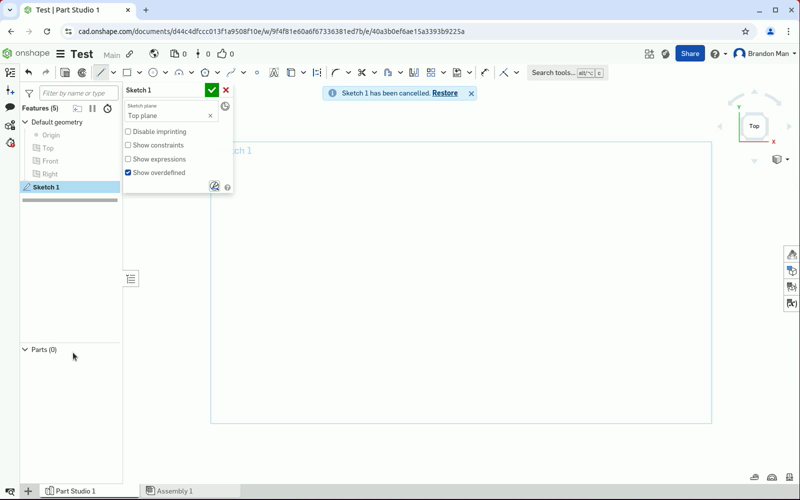
mouse_move(444, 312)
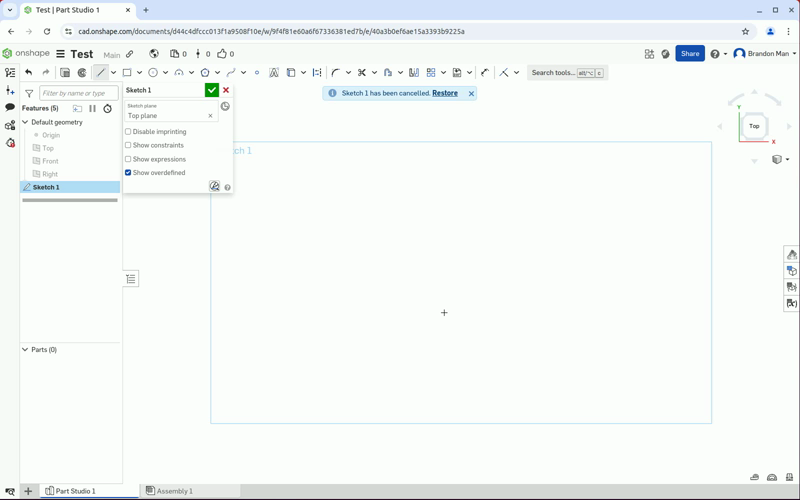
click(444, 312)
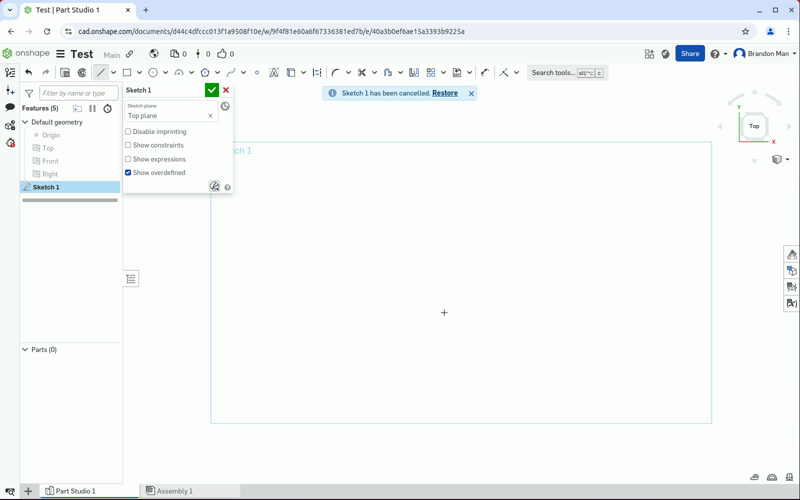
key_up(shift)
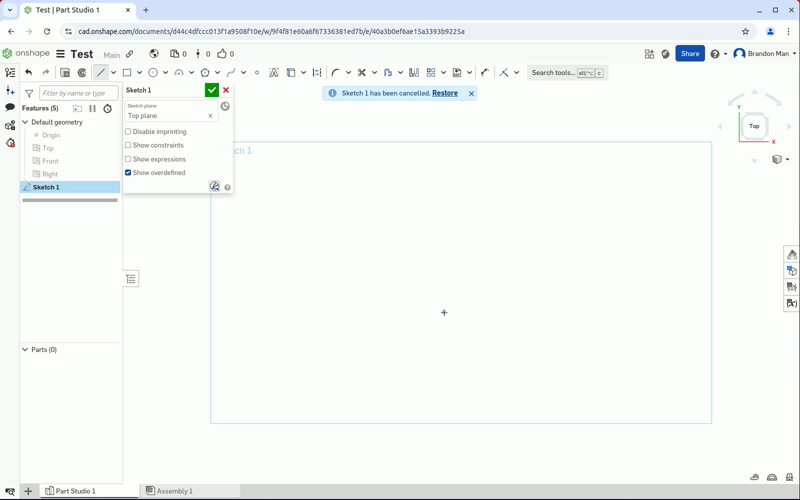
key_down(shift)
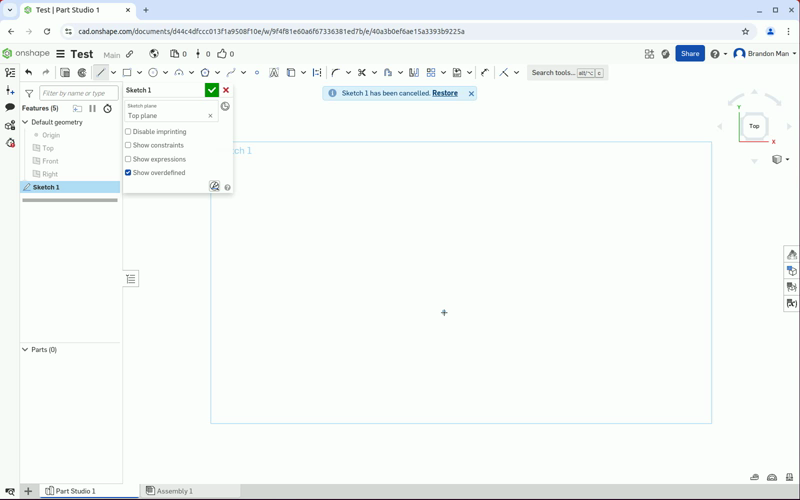
mouse_move(561, 312)
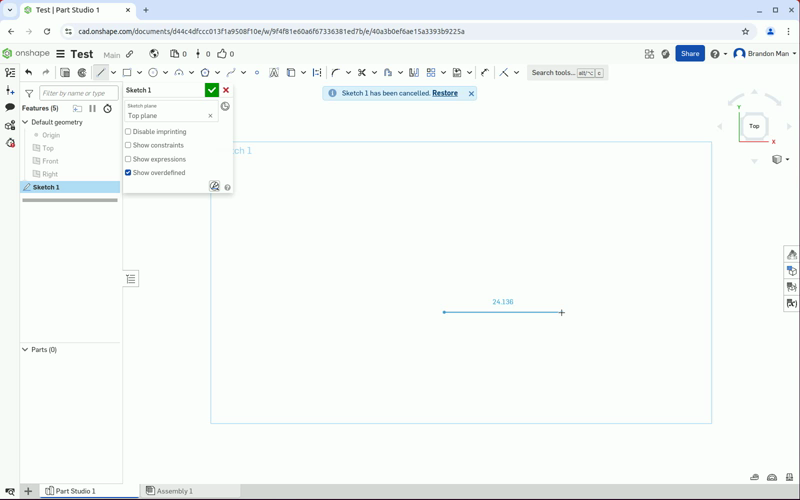
click(561, 312)
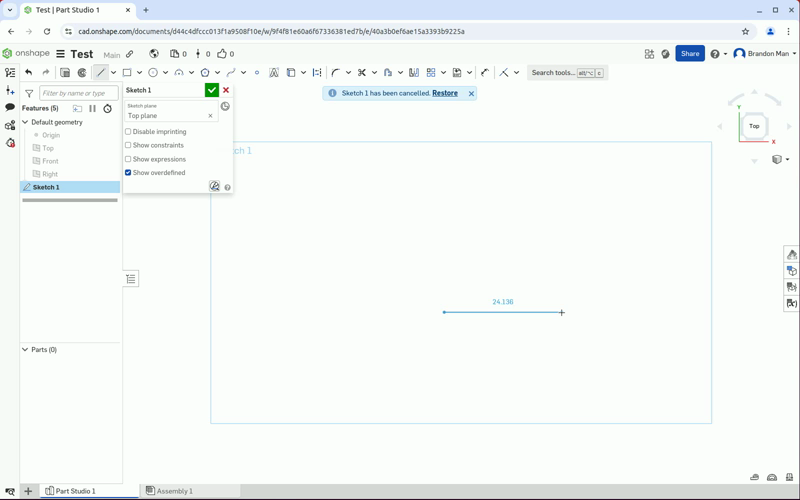
key_up(shift)
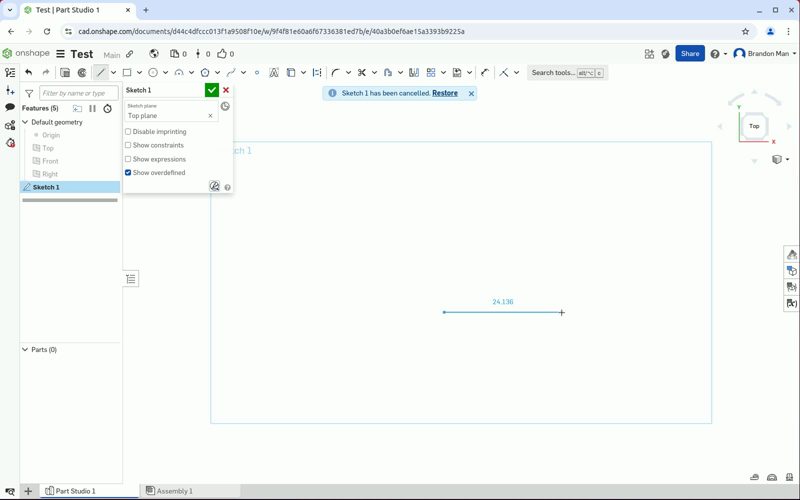
key_down(shift)
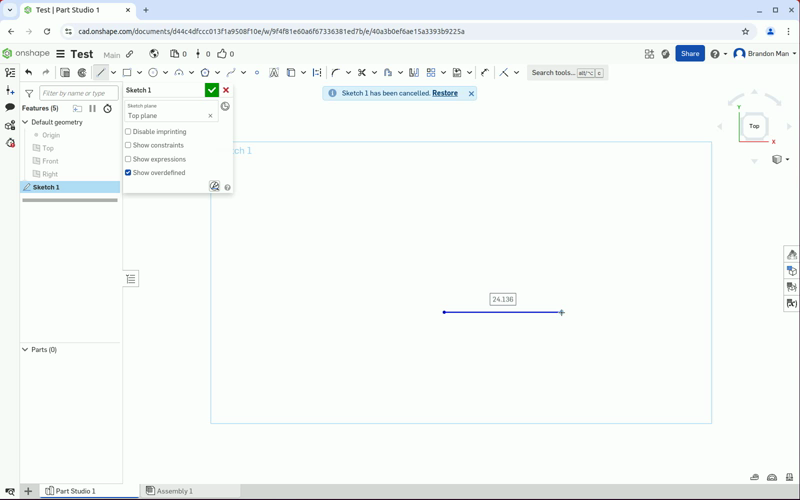
mouse_move(589, 312)
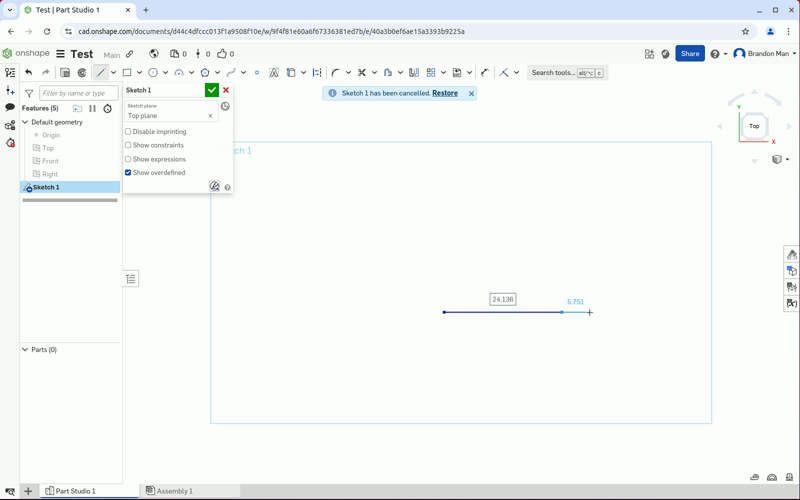
mouse_move(561, 252)
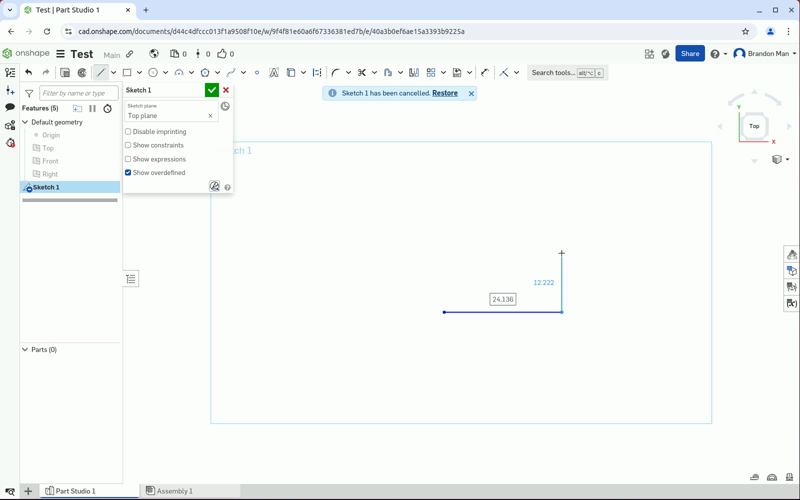
click(561, 252)
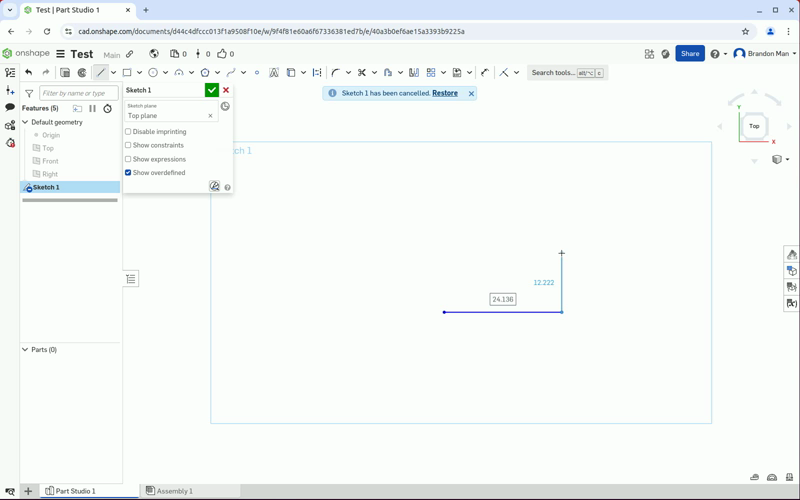
key_up(shift)
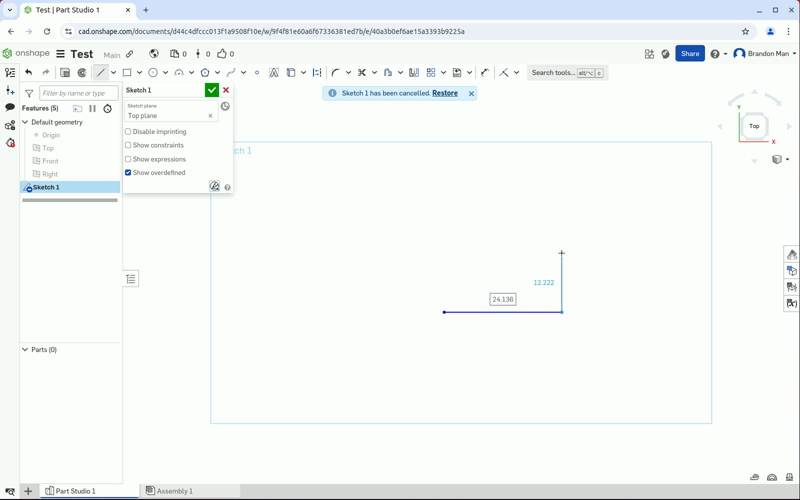
key_down(shift)
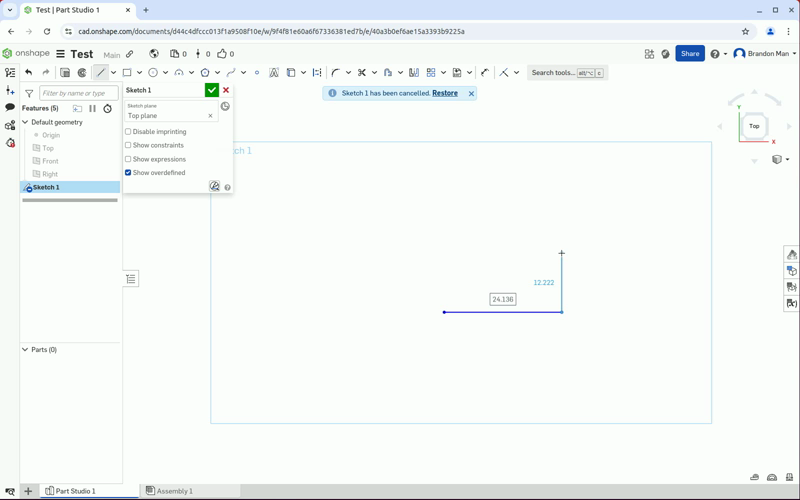
mouse_move(444, 252)
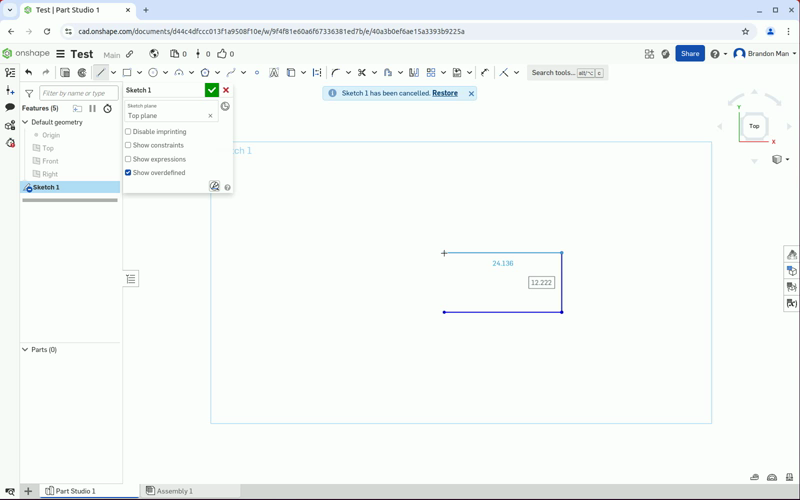
click(444, 252)
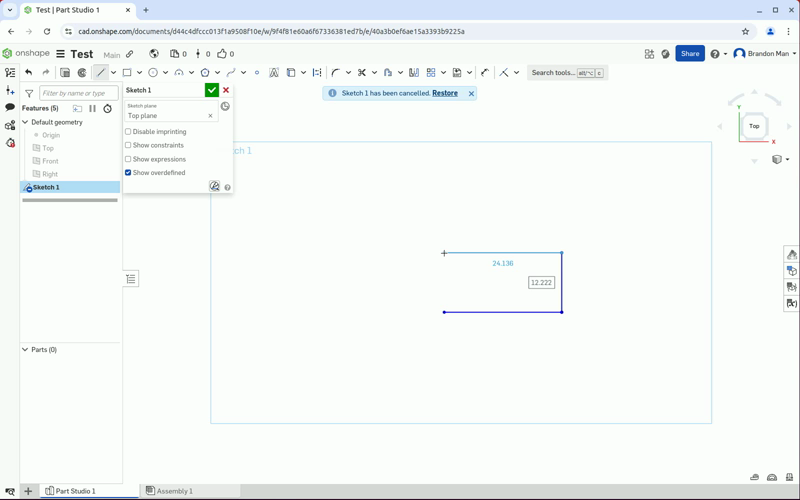
key_up(shift)
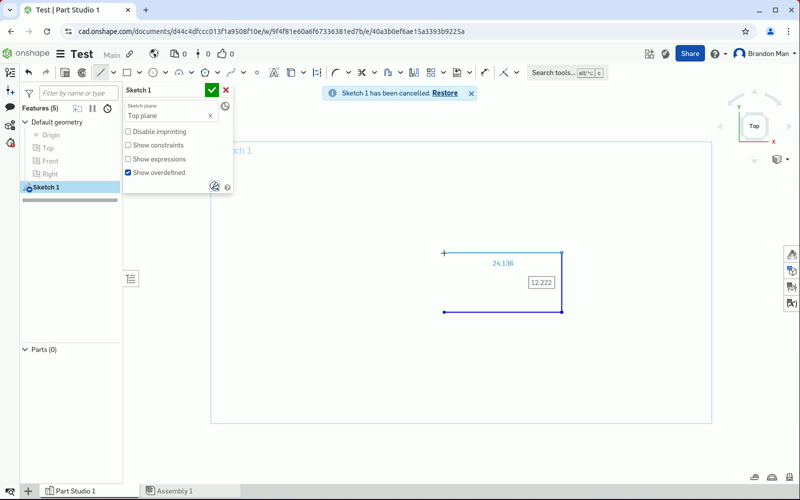
mouse_move(474, 252)
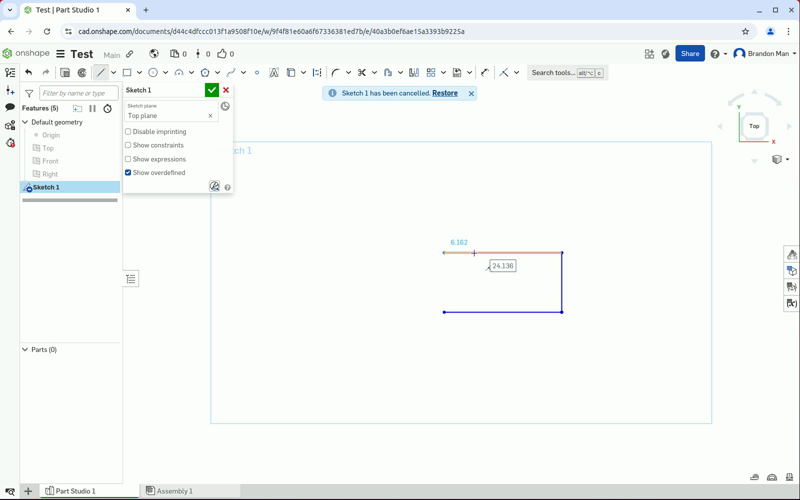
key_down(shift)
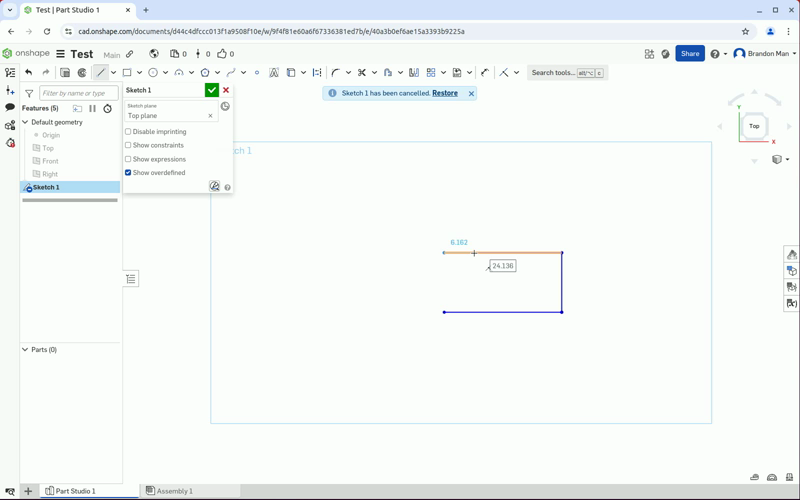
mouse_move(444, 312)
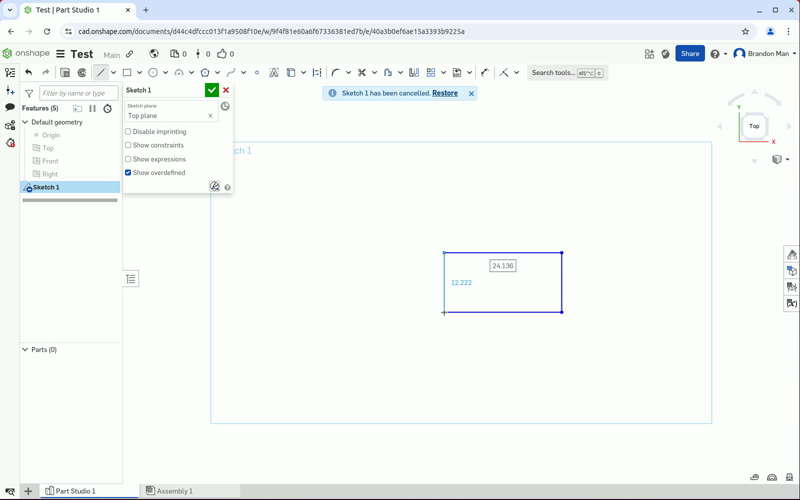
key_up(shift)
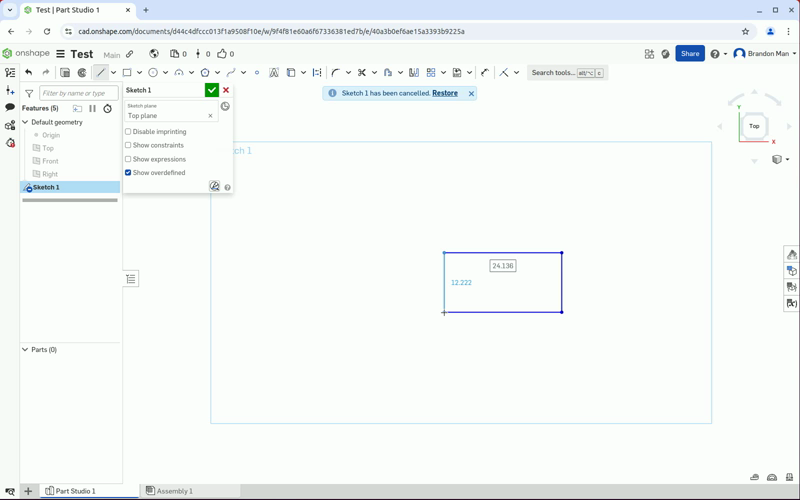
click(444, 312)
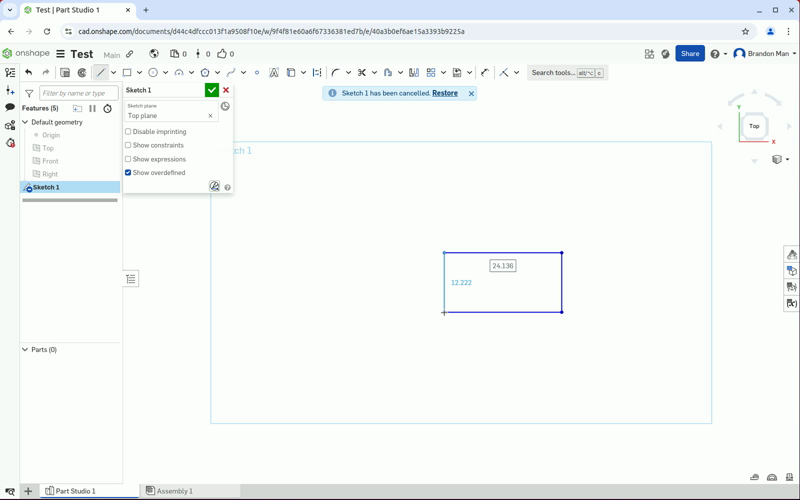
key(esc)
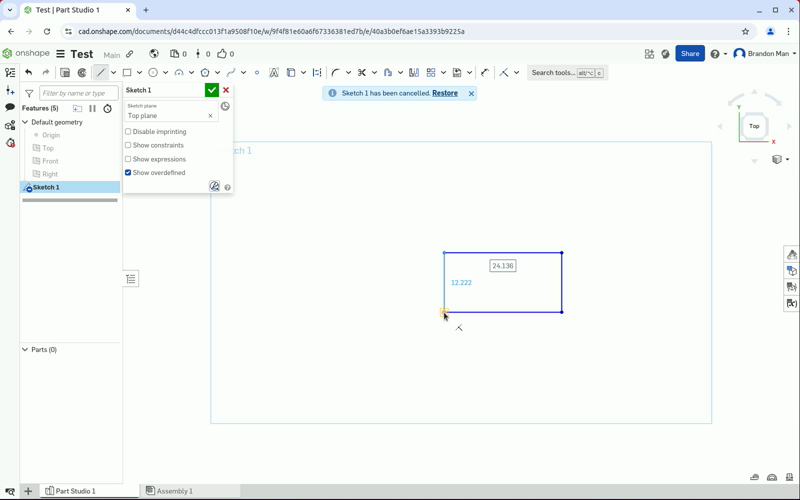
mouse_move(508, 296)
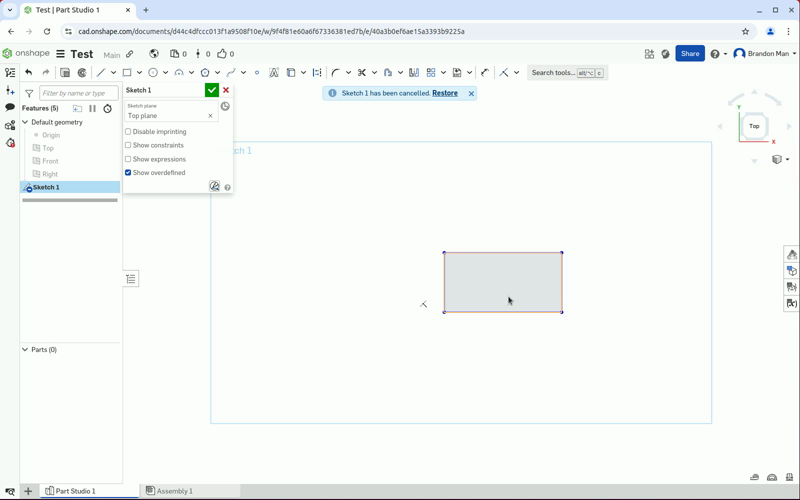
click(508, 296)
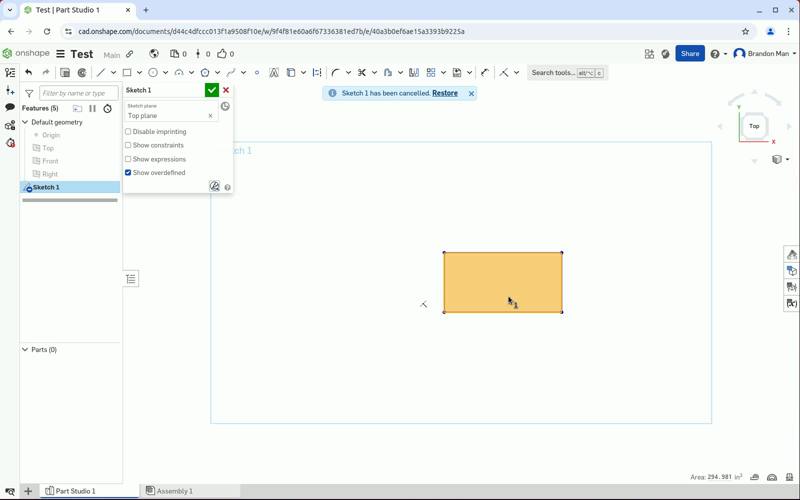
mouse_move(73, 352)
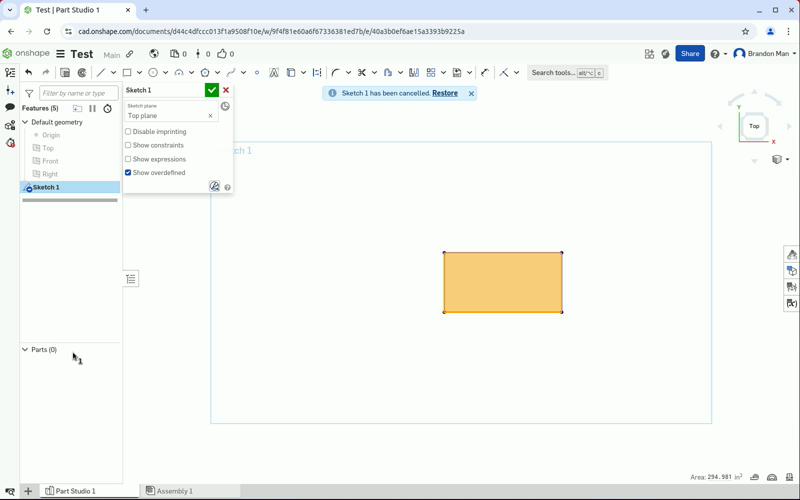
key(shift+y)
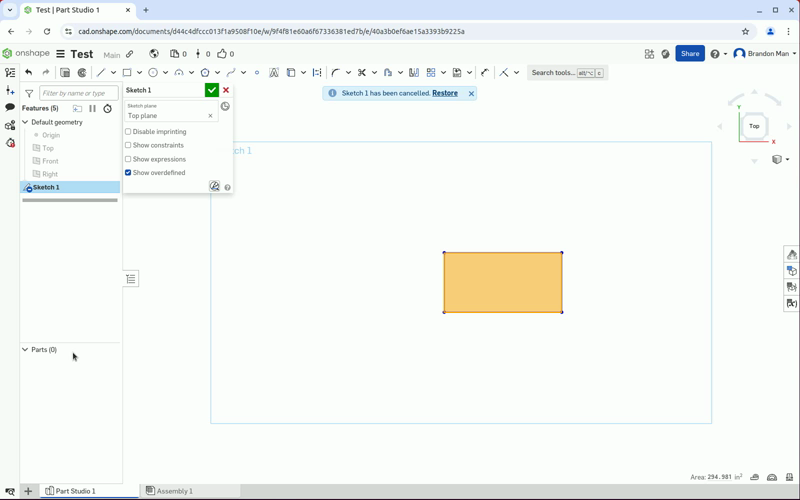
key(shift+e)
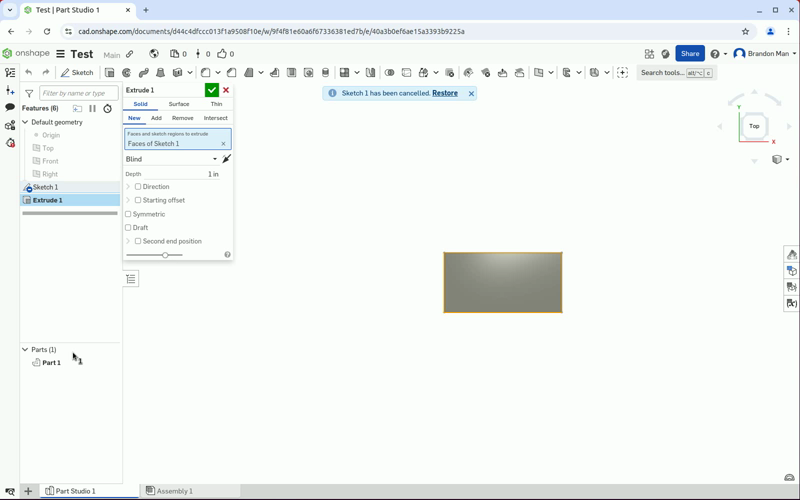
mouse_move(143, 106)
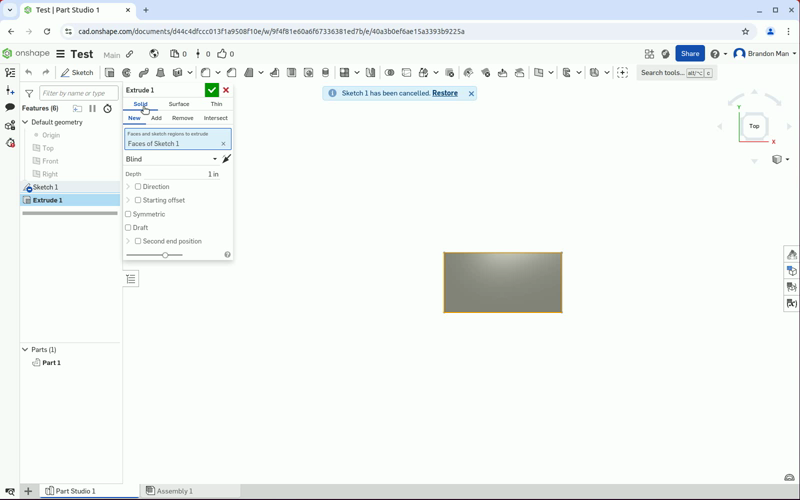
click(143, 106)
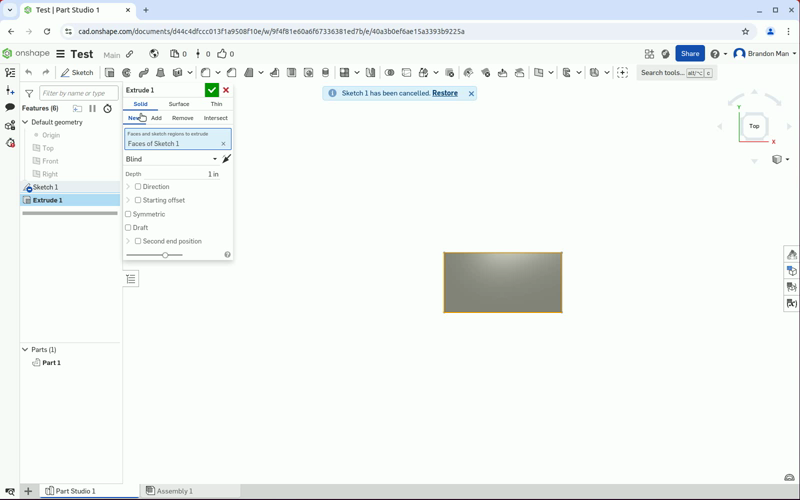
mouse_move(137, 120)
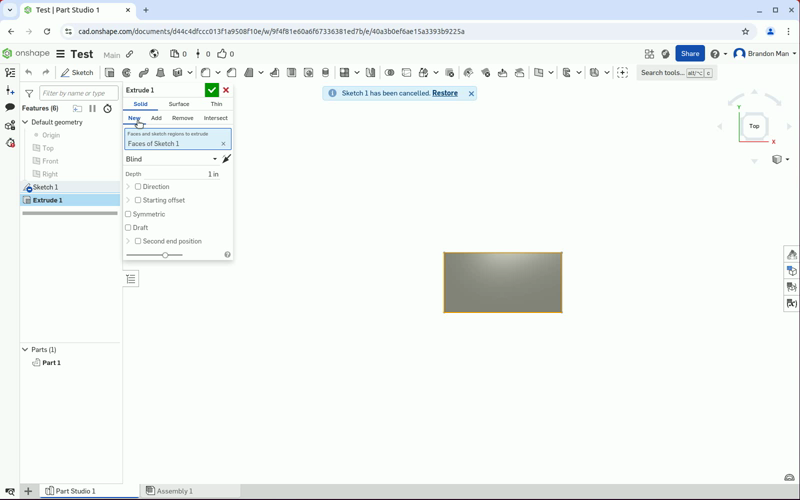
click(137, 120)
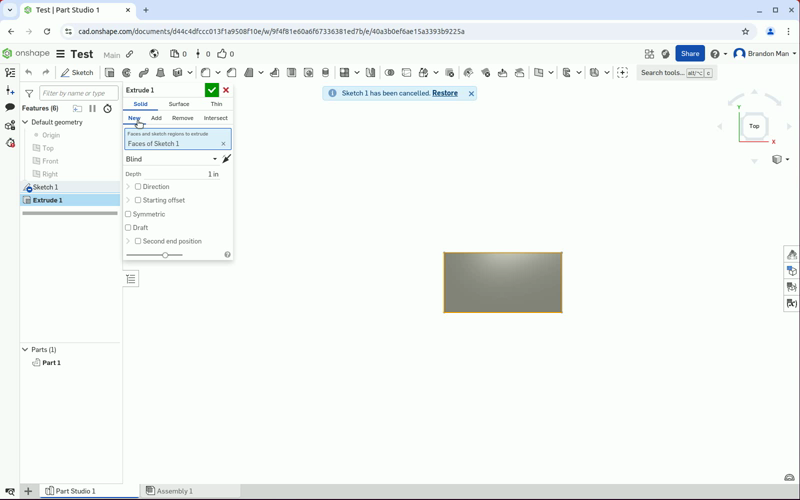
key(tab, 4)
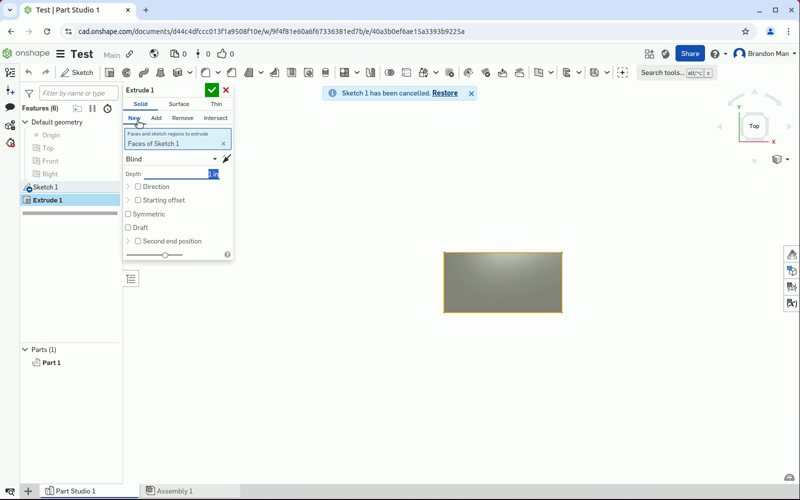
text(11.554)
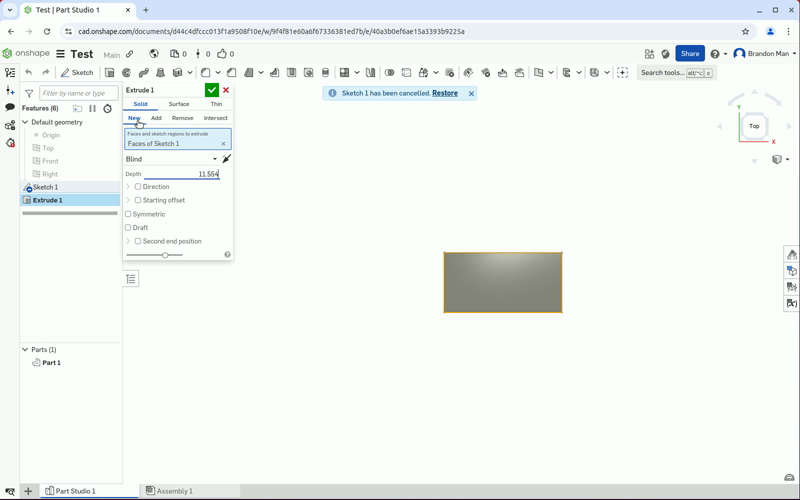
key(enter)
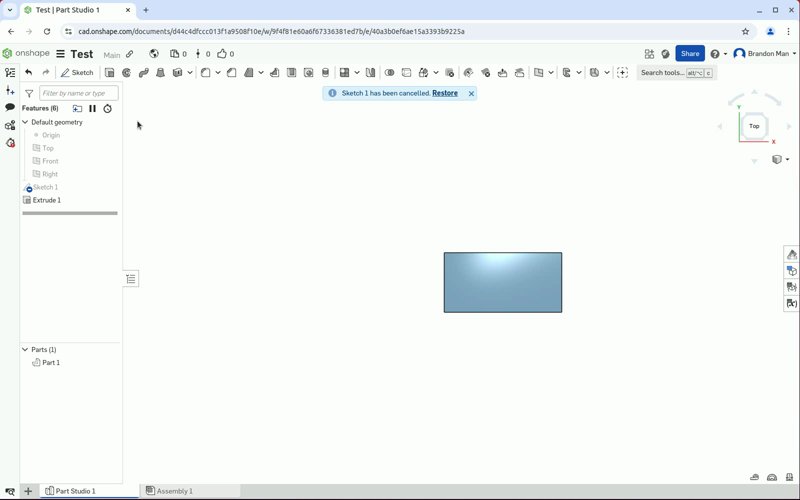
key(shift+h)
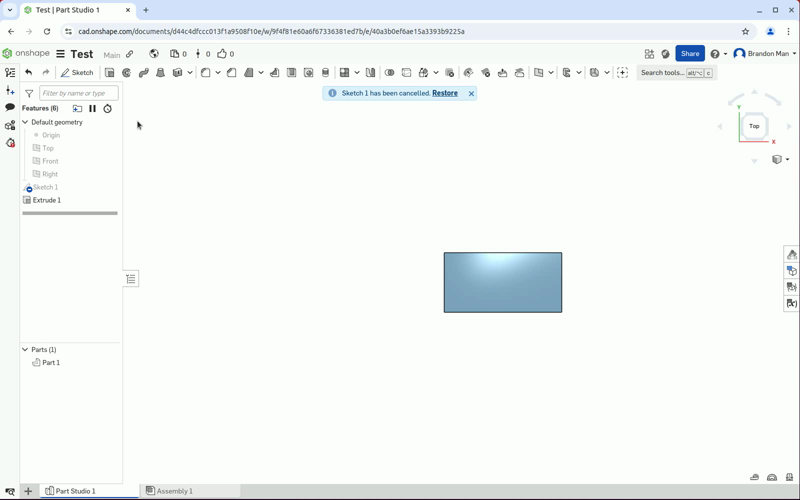
key(shift+h)
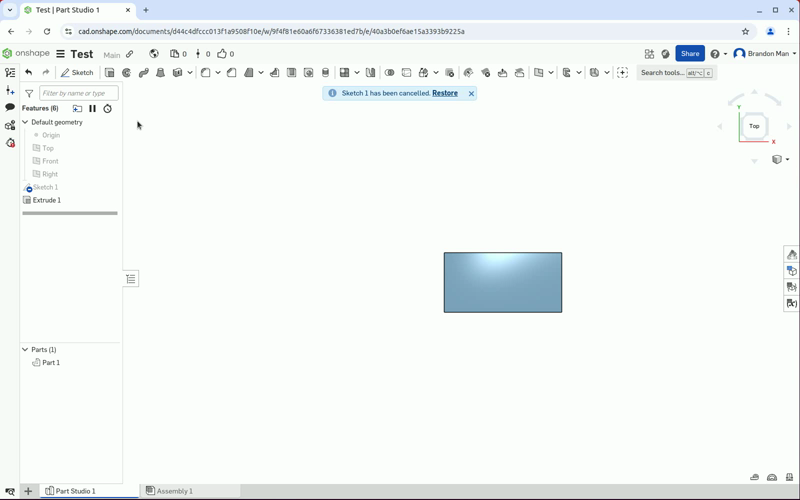
mouse_move(73, 189)
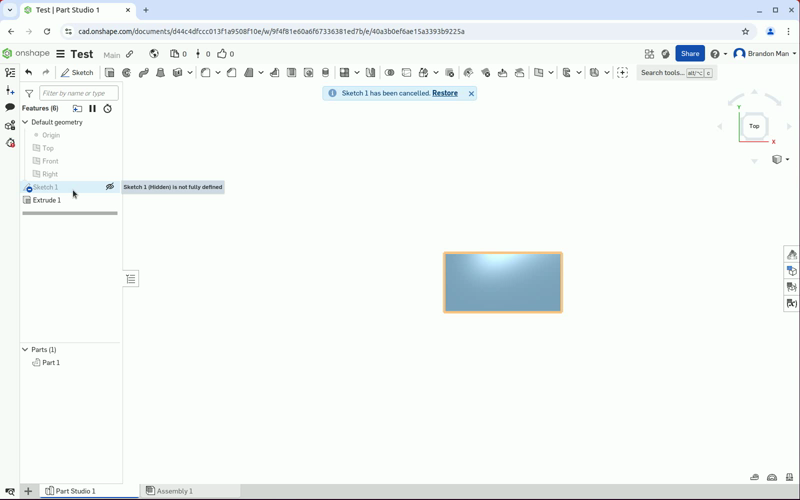
click(73, 189)
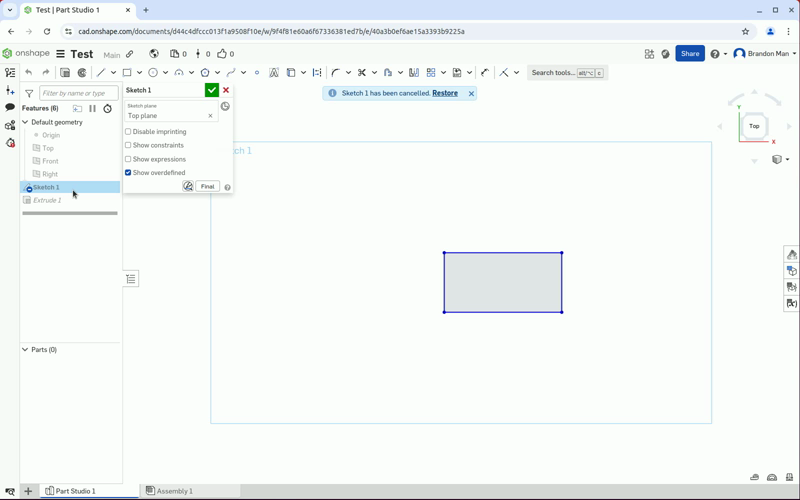
mouse_move(229, 92)
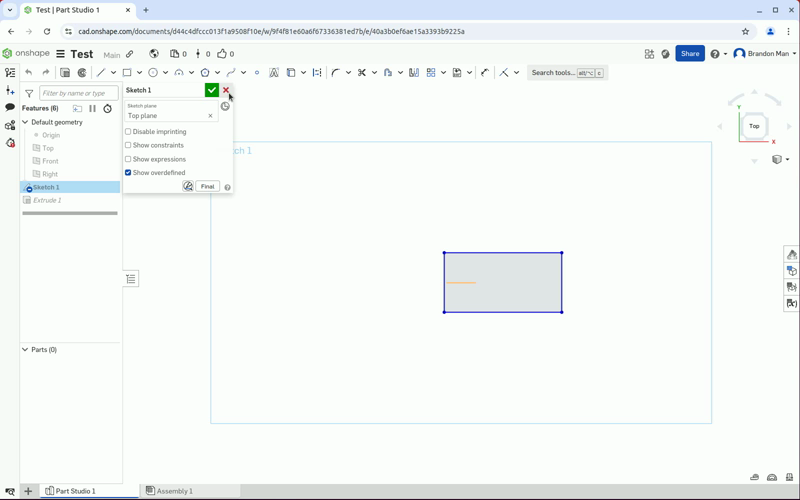
click(229, 92)
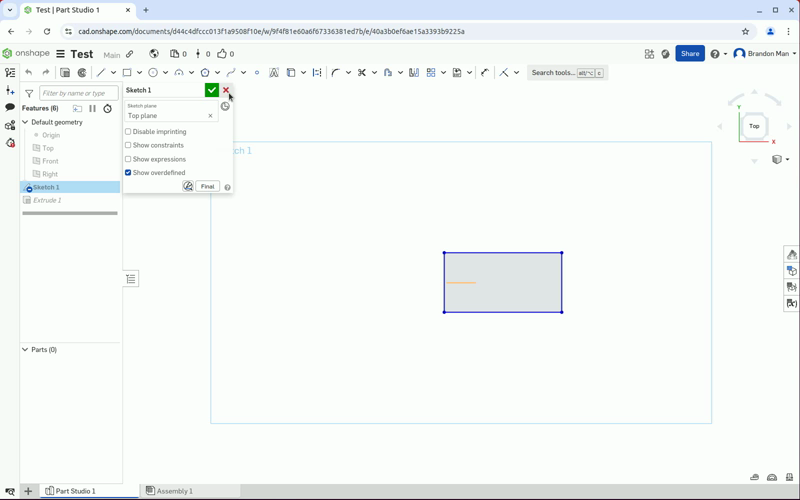
key(shift+s)
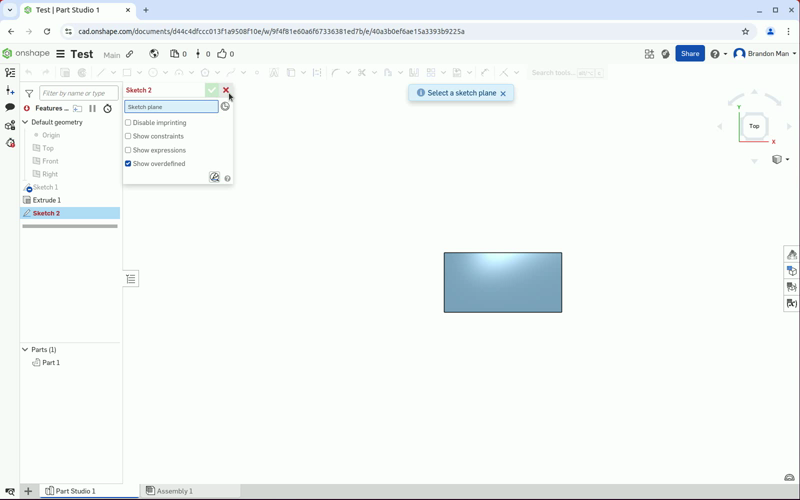
mouse_move(73, 150)
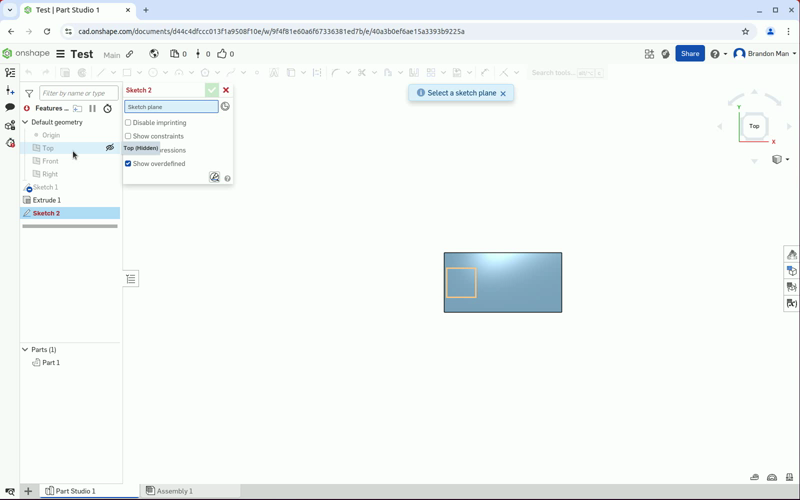
click(73, 150)
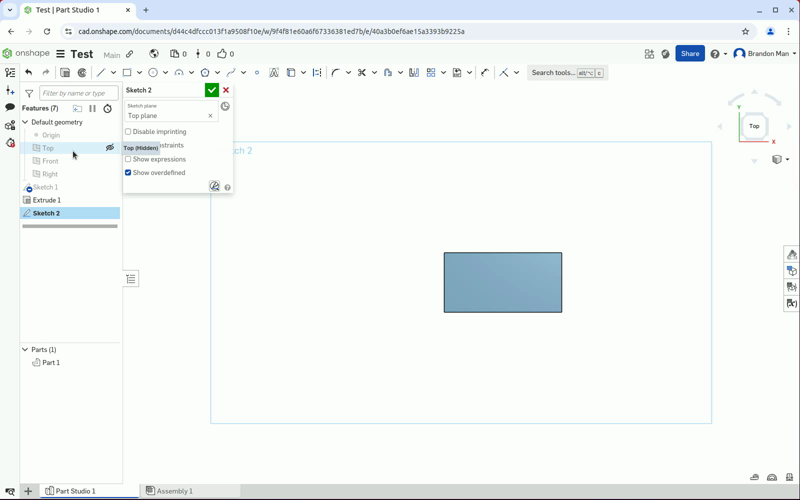
mouse_move(73, 352)
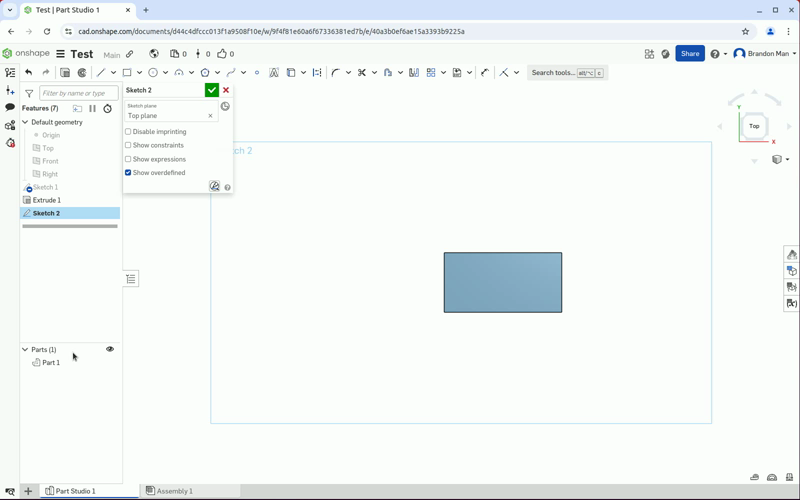
key(y)
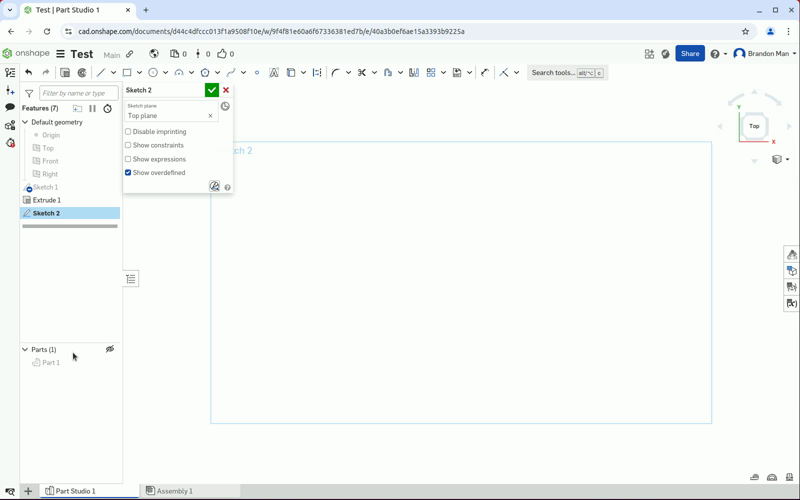
key(l)
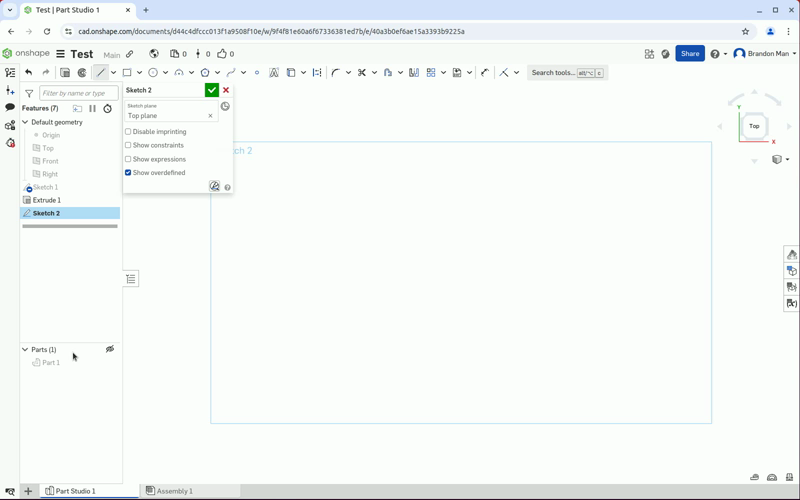
key_down(shift)
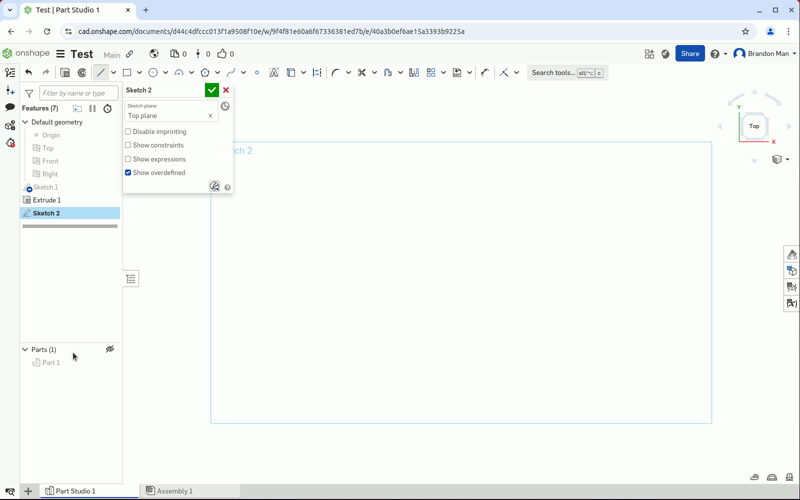
mouse_move(359, 312)
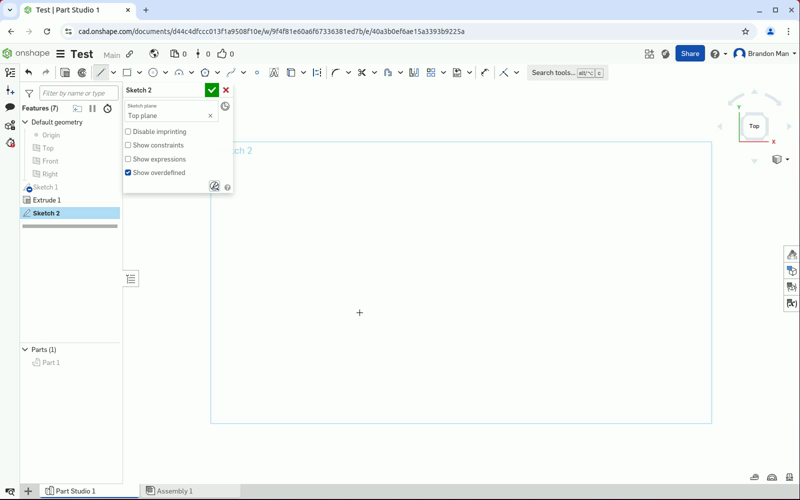
click(359, 312)
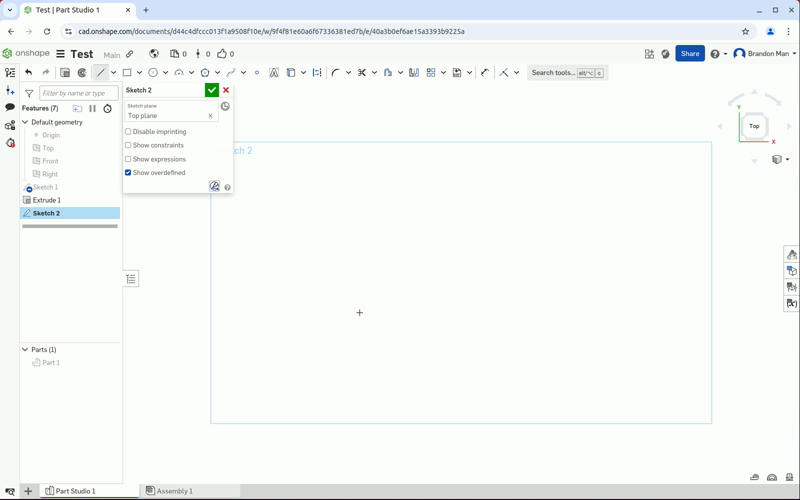
key_up(shift)
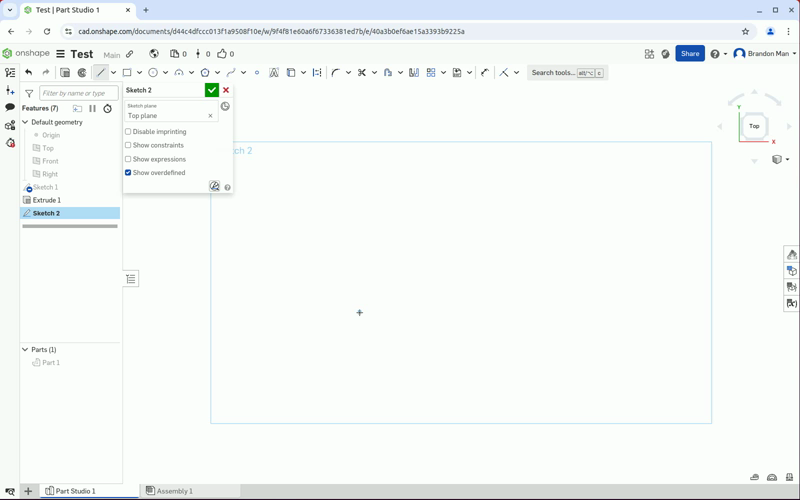
key_down(shift)
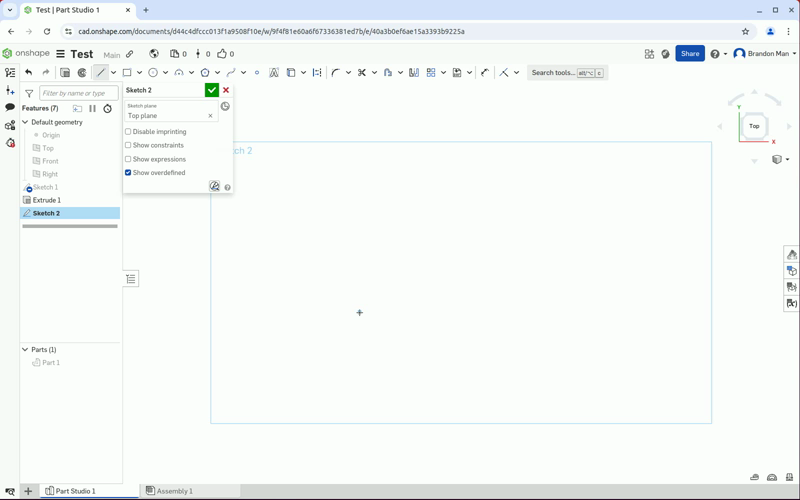
mouse_move(444, 312)
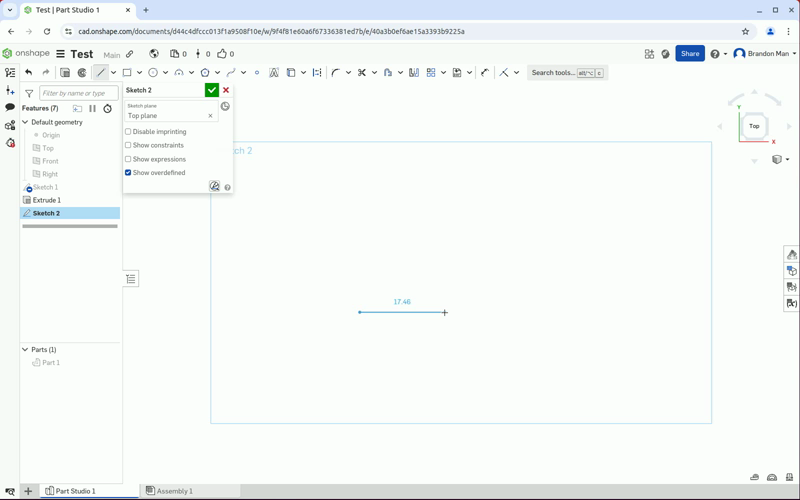
click(444, 312)
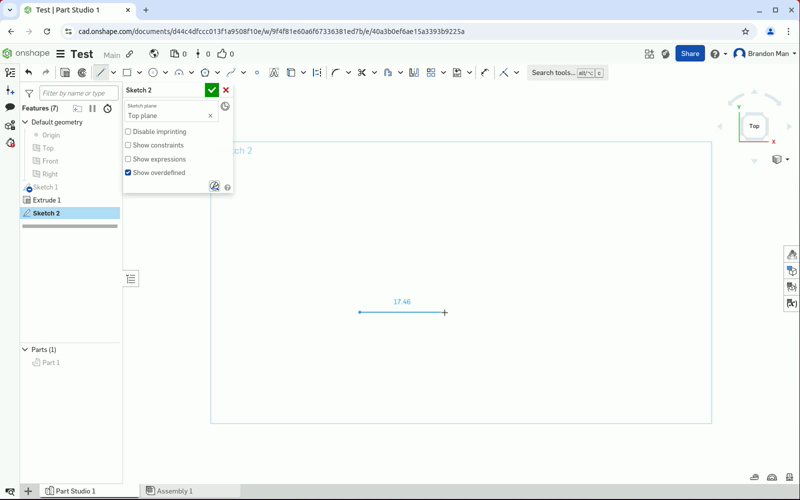
key_up(shift)
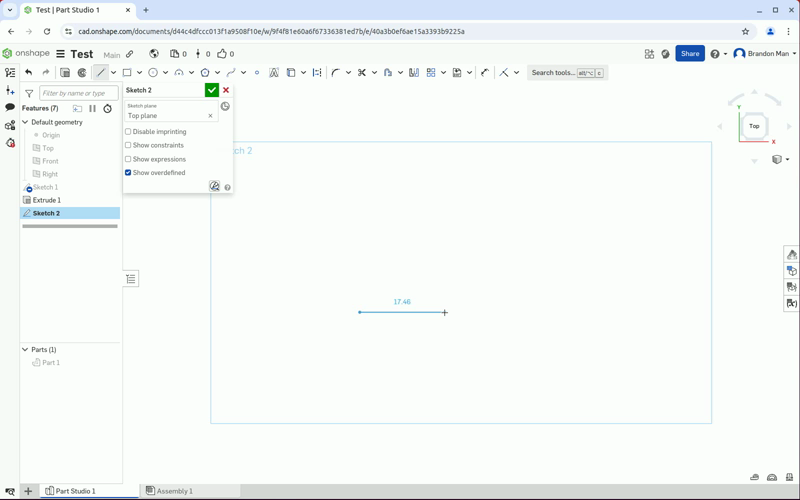
key_down(shift)
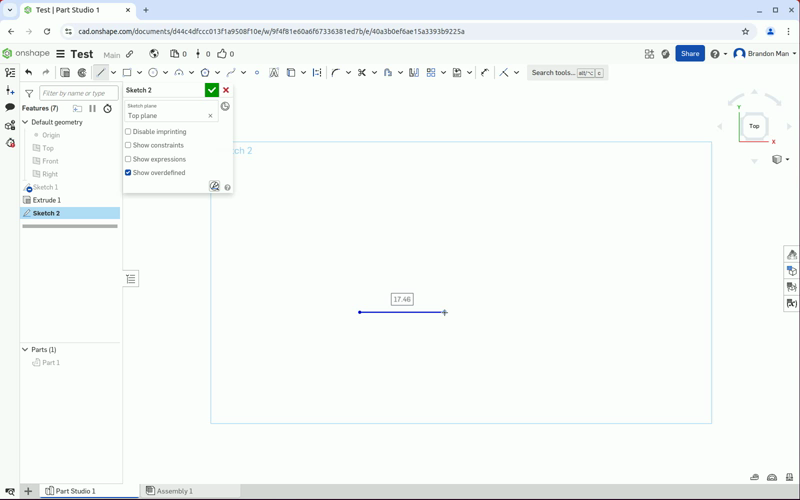
mouse_move(474, 312)
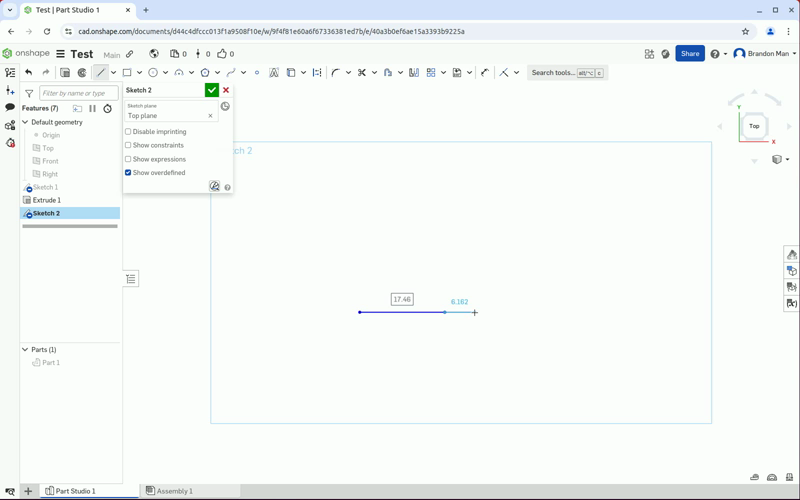
mouse_move(444, 252)
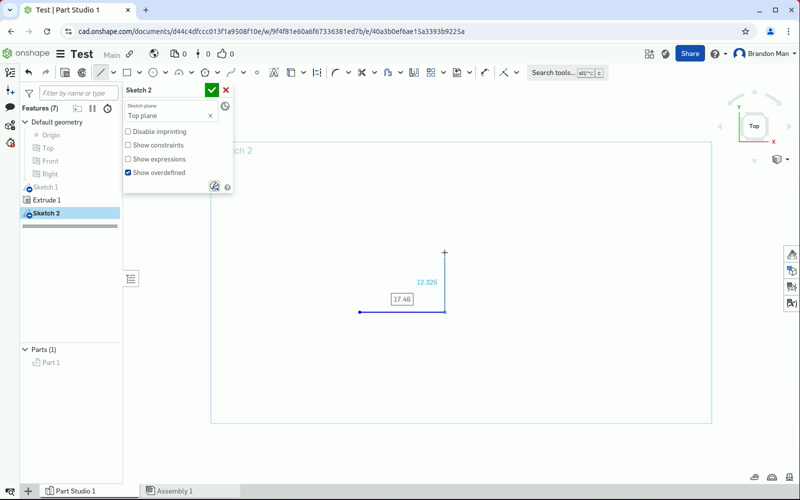
click(444, 252)
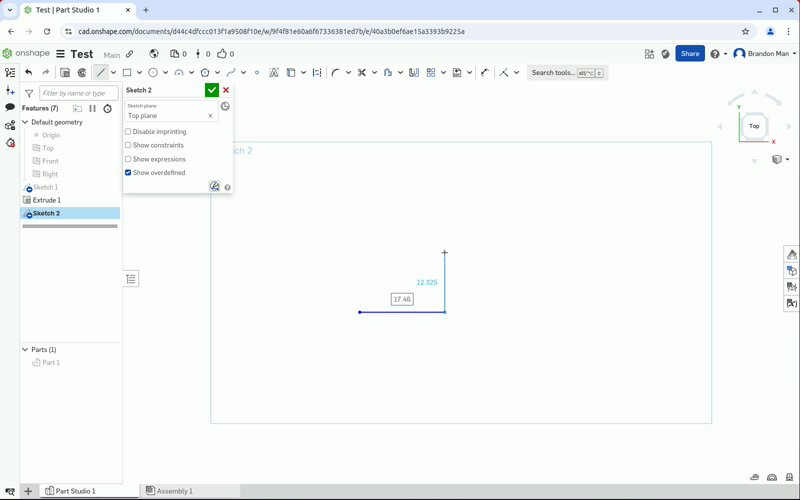
key_up(shift)
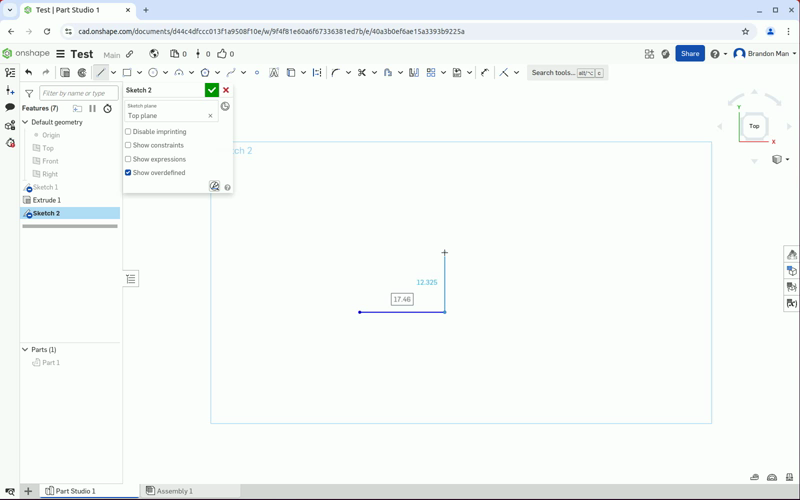
key_down(shift)
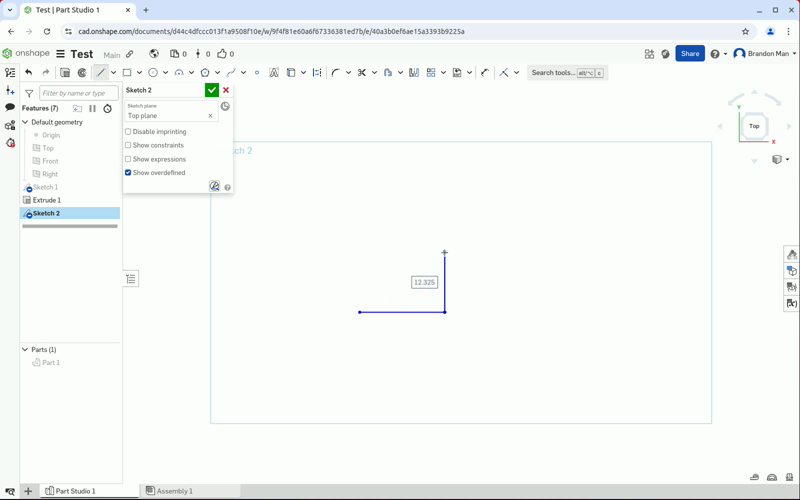
mouse_move(359, 252)
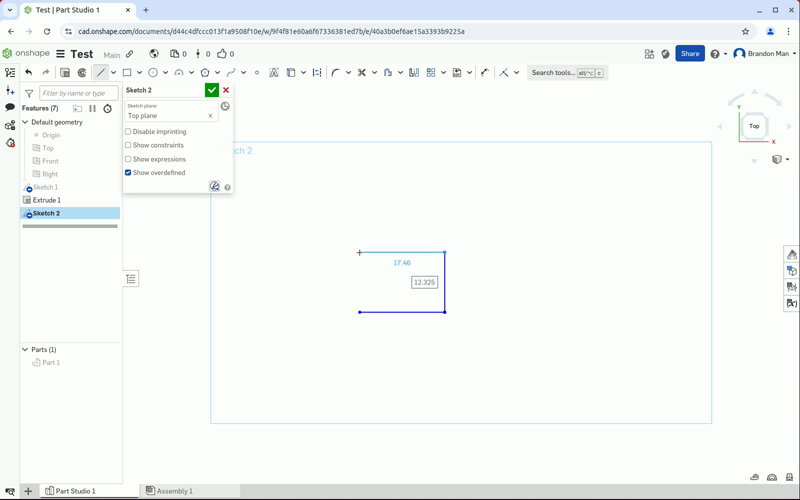
click(359, 252)
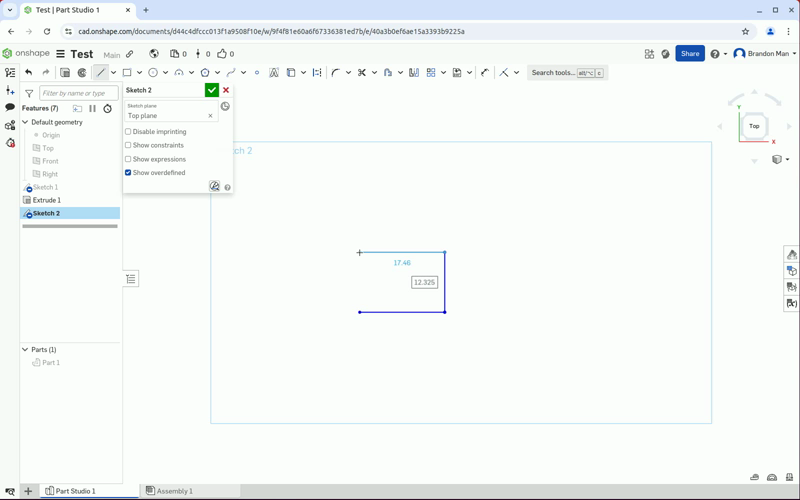
key_up(shift)
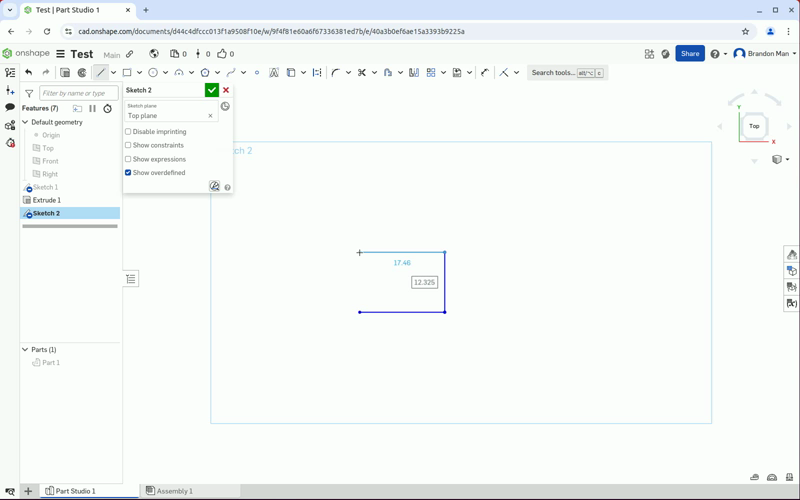
mouse_move(389, 252)
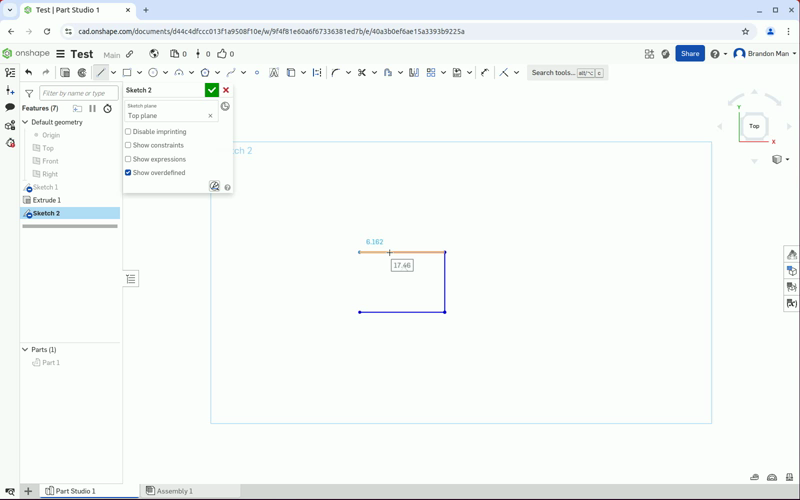
key_down(shift)
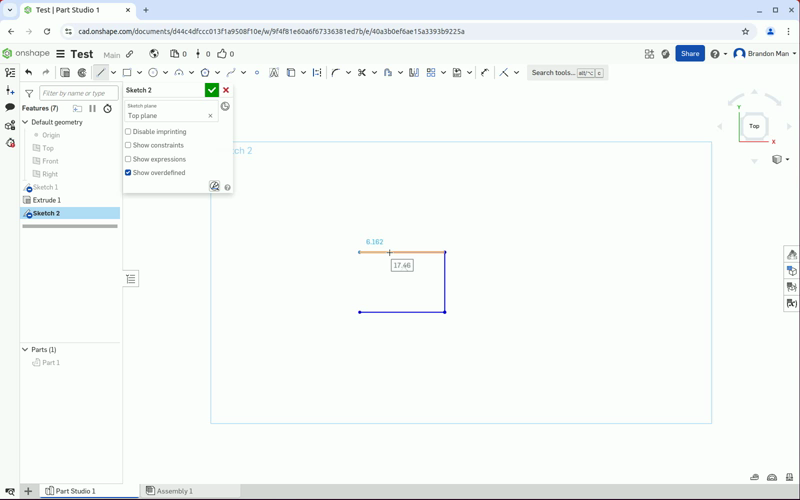
mouse_move(359, 312)
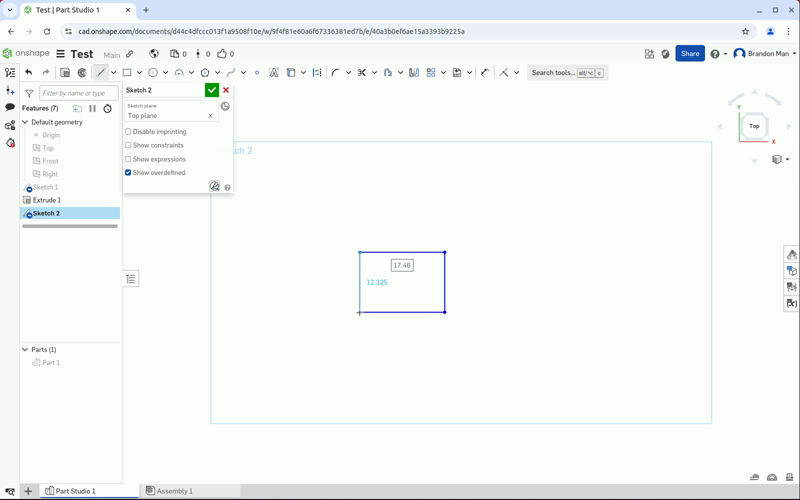
key_up(shift)
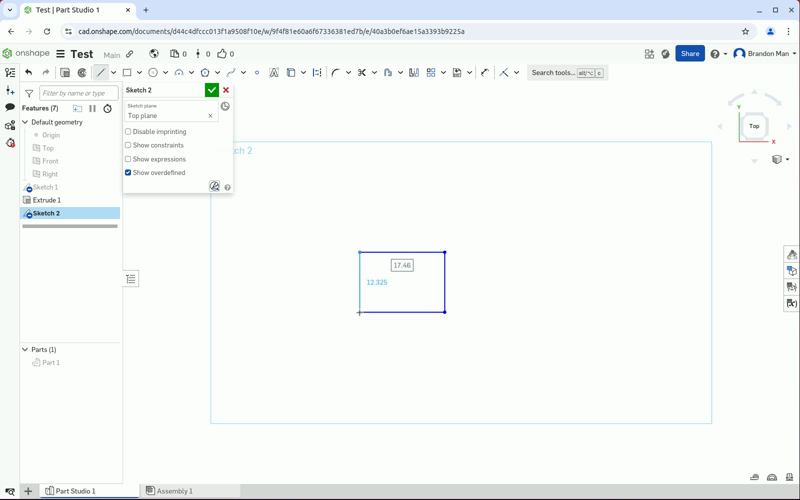
click(359, 312)
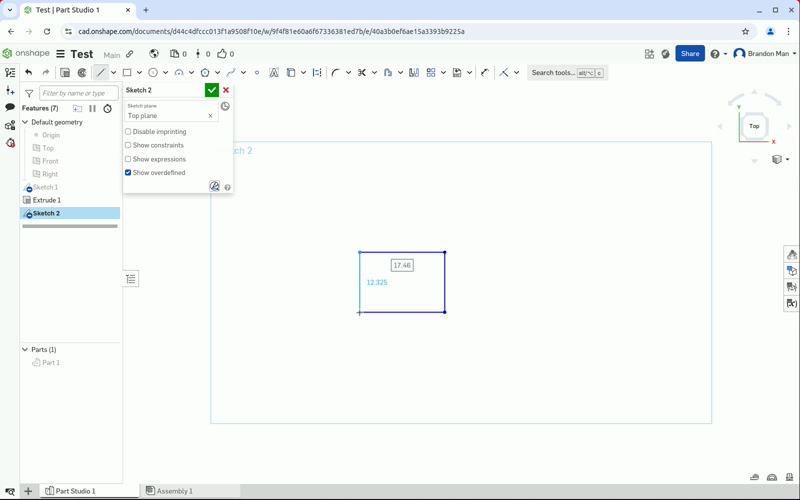
key(esc)
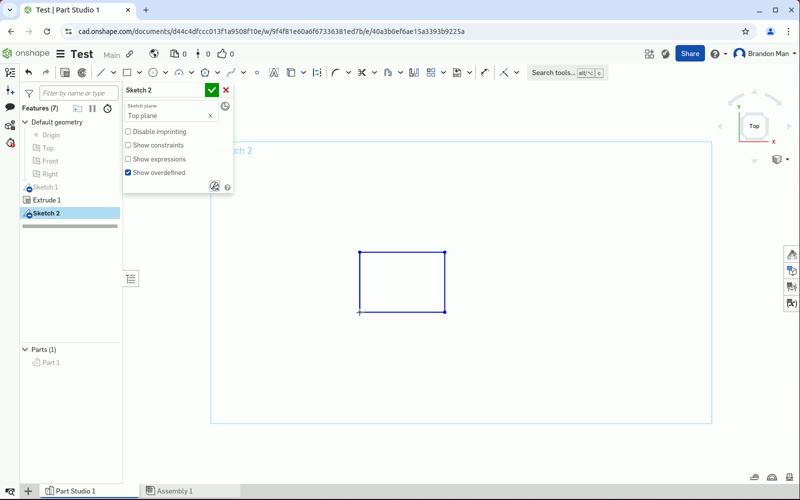
mouse_move(371, 301)
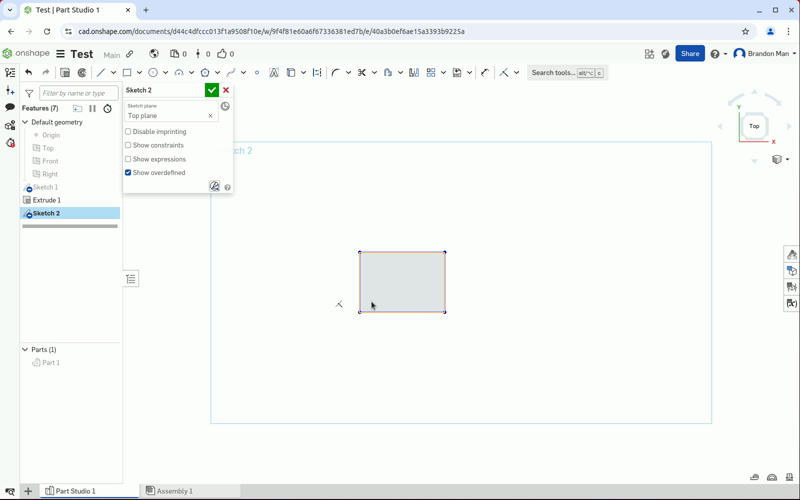
click(371, 301)
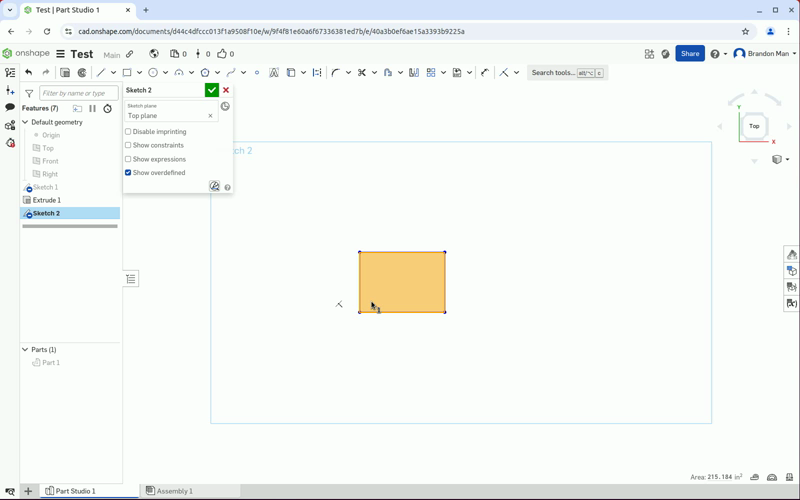
mouse_move(73, 352)
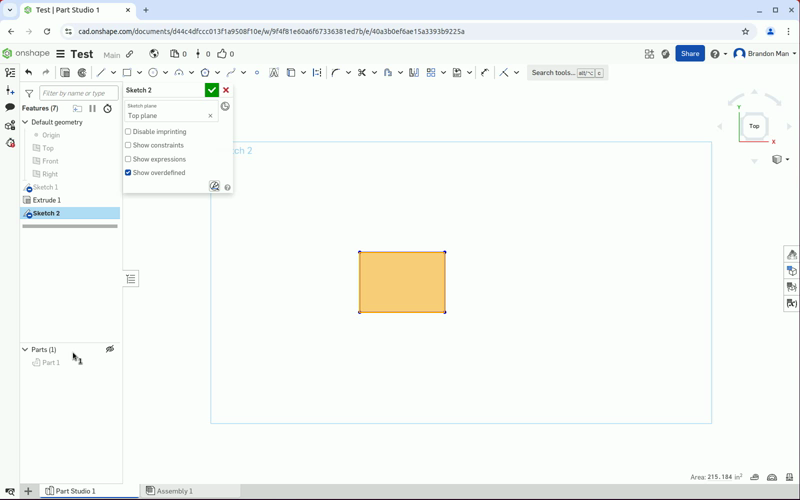
key(shift+y)
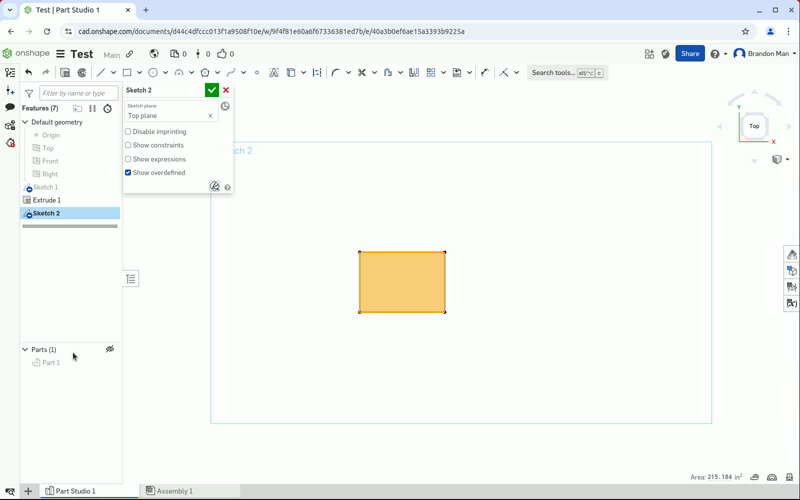
key(shift+e)
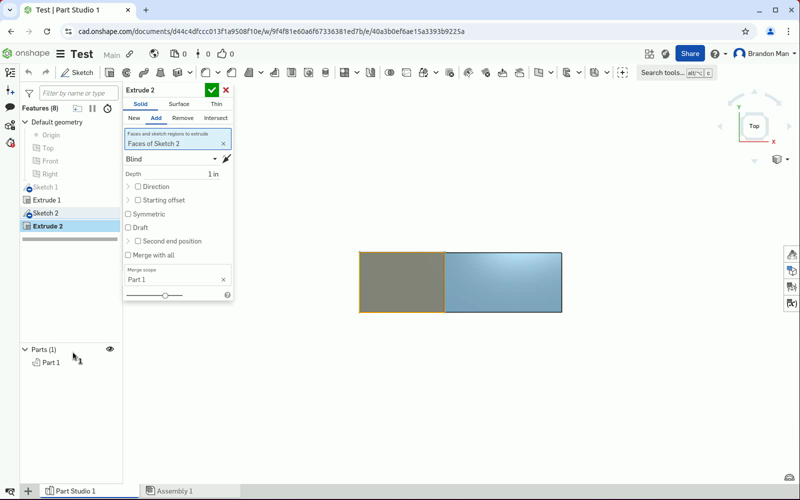
mouse_move(143, 106)
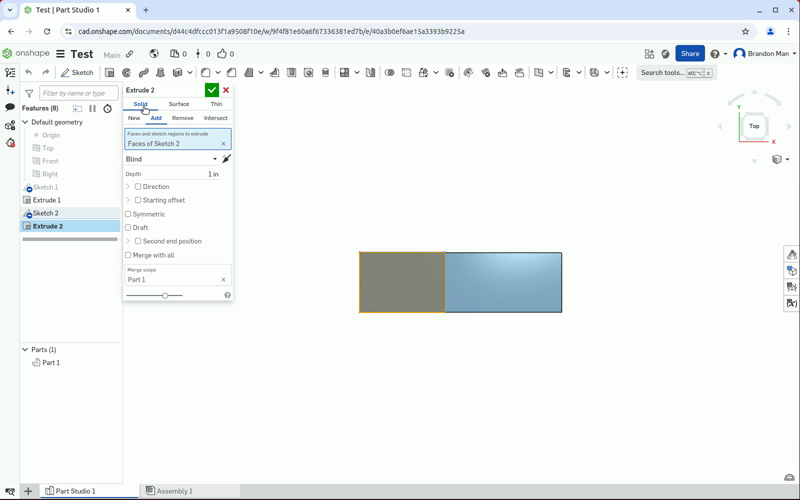
click(143, 106)
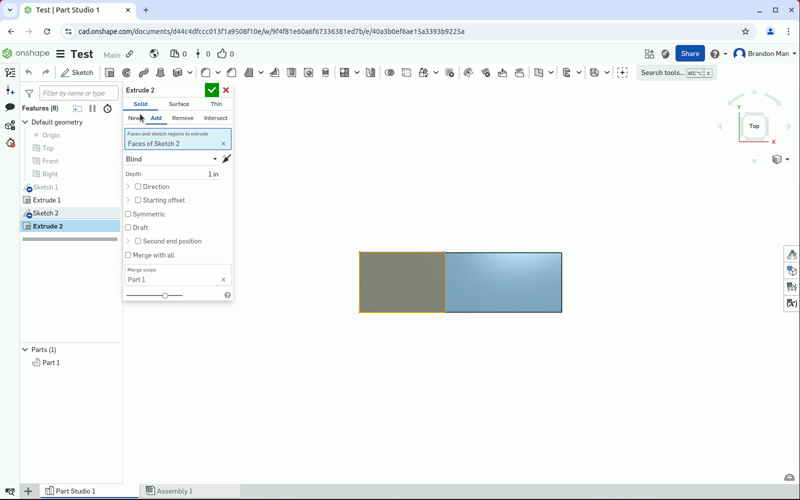
mouse_move(137, 120)
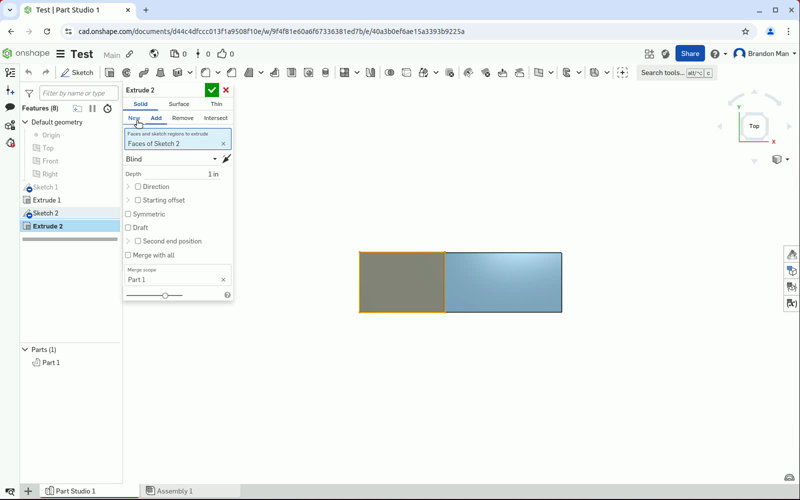
click(137, 120)
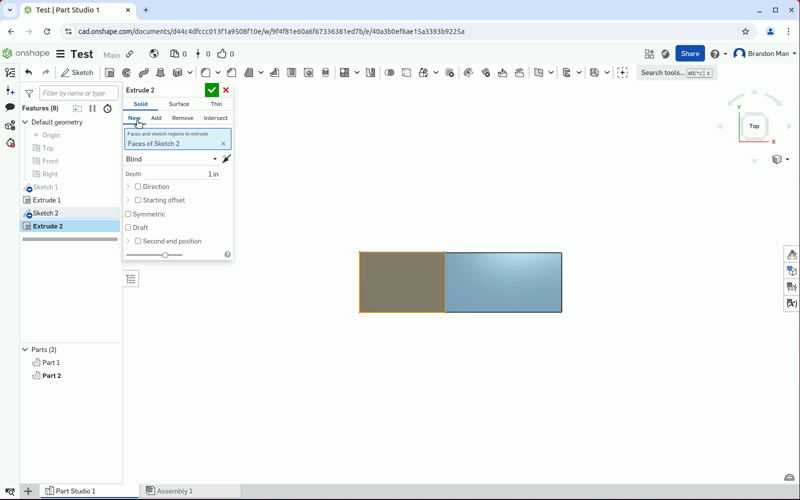
key(tab, 4)
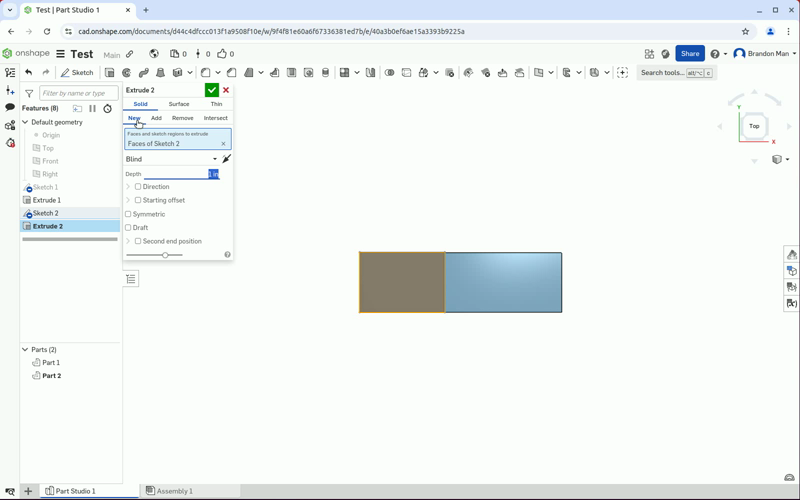
text(11.554)
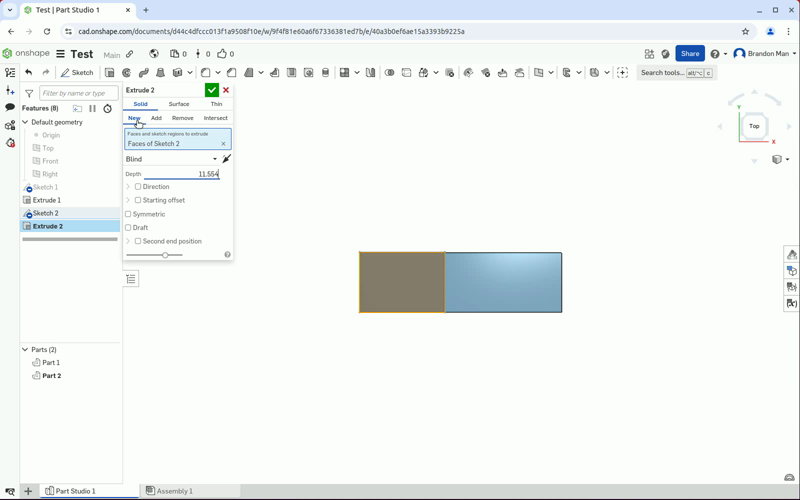
key(enter)
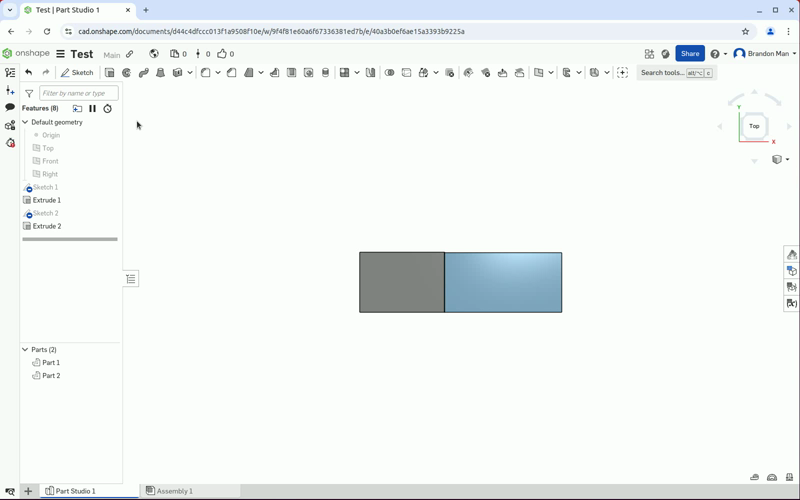
key(shift+h)
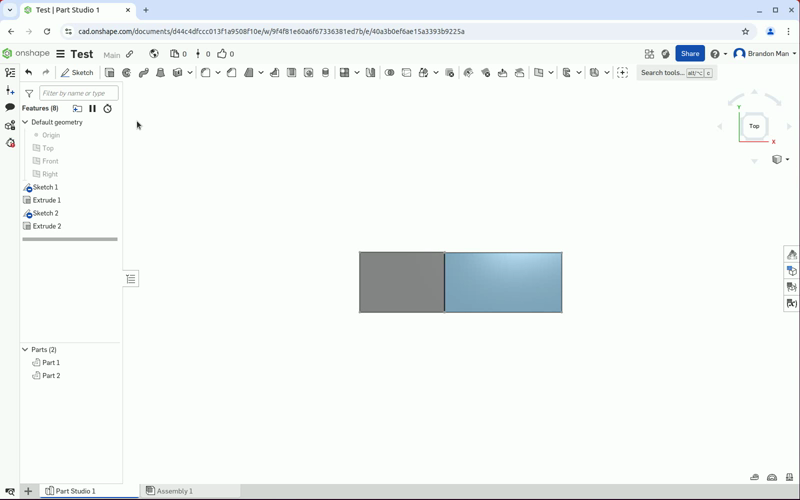
key(shift+h)
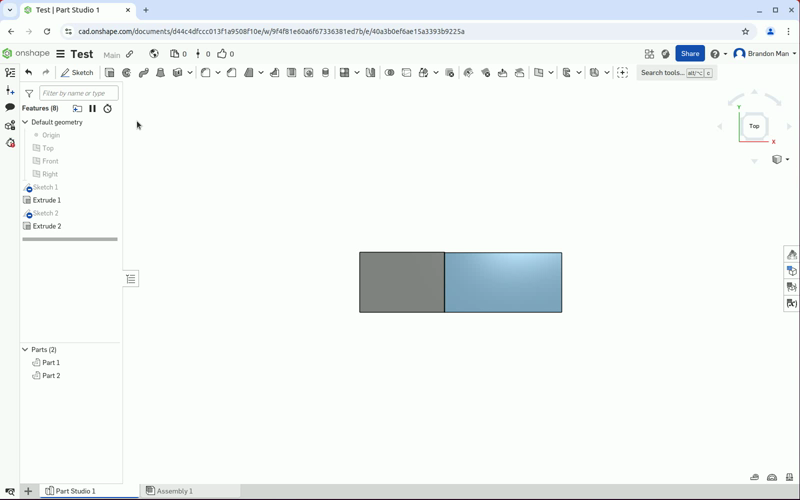
mouse_move(73, 189)
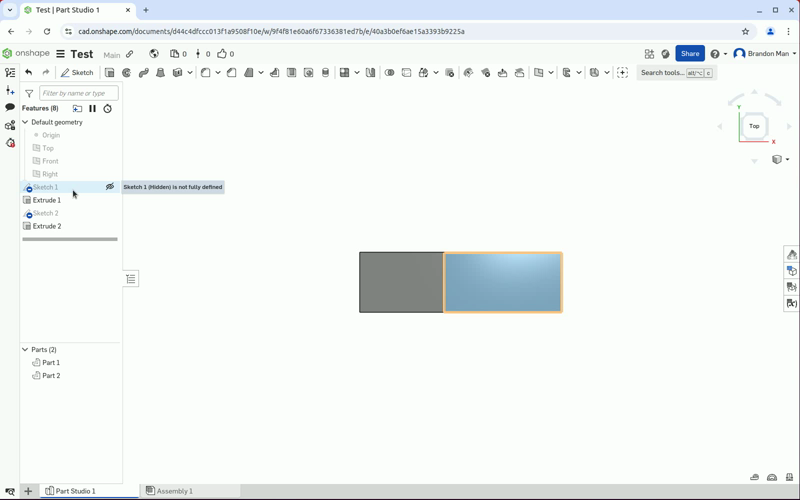
click(73, 189)
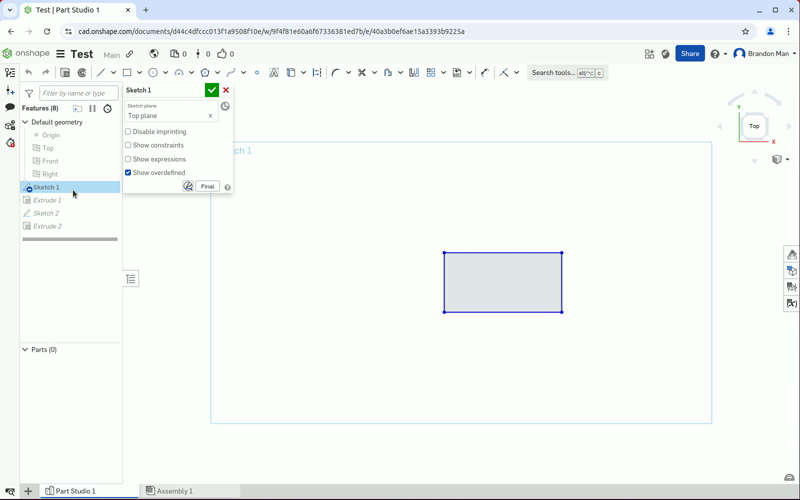
mouse_move(229, 92)
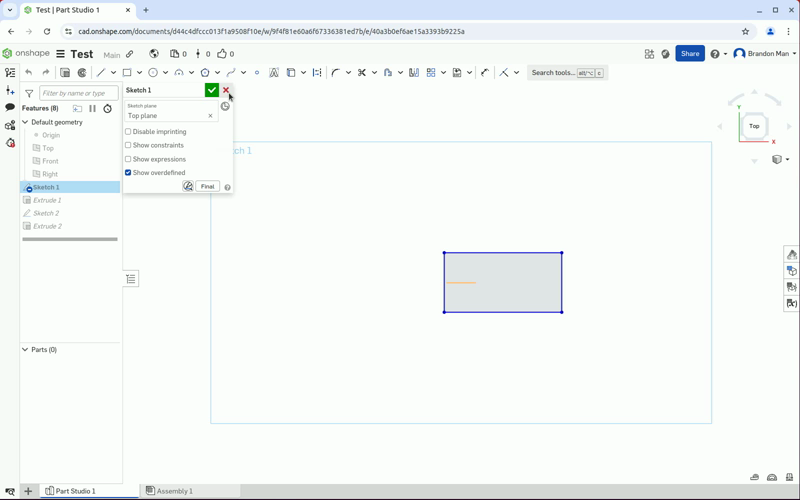
click(229, 92)
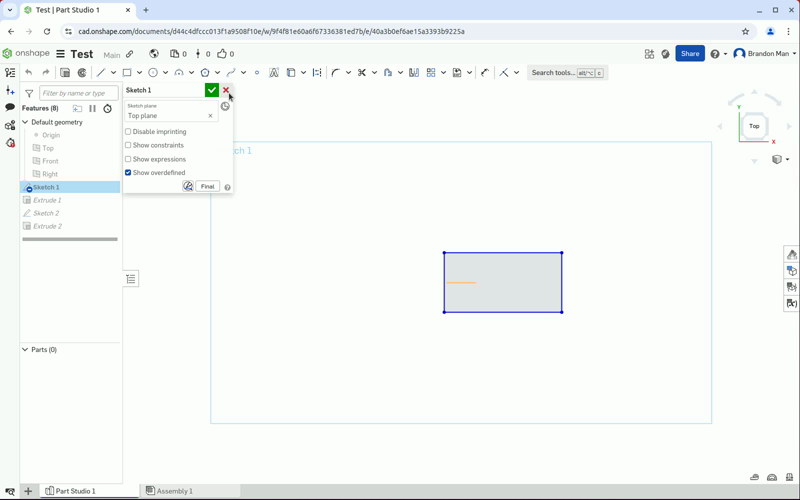
key(shift+s)
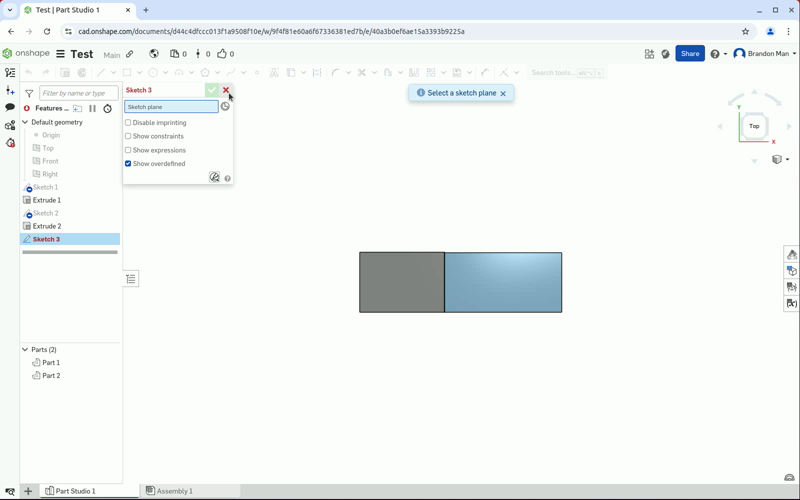
mouse_move(73, 150)
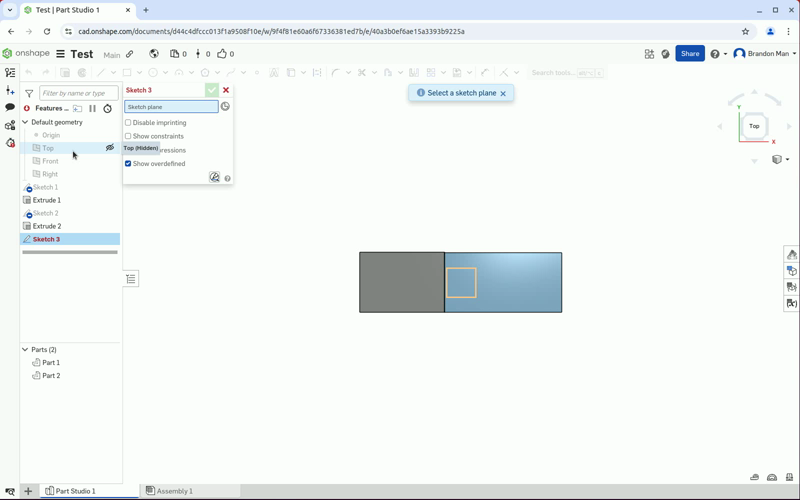
click(73, 150)
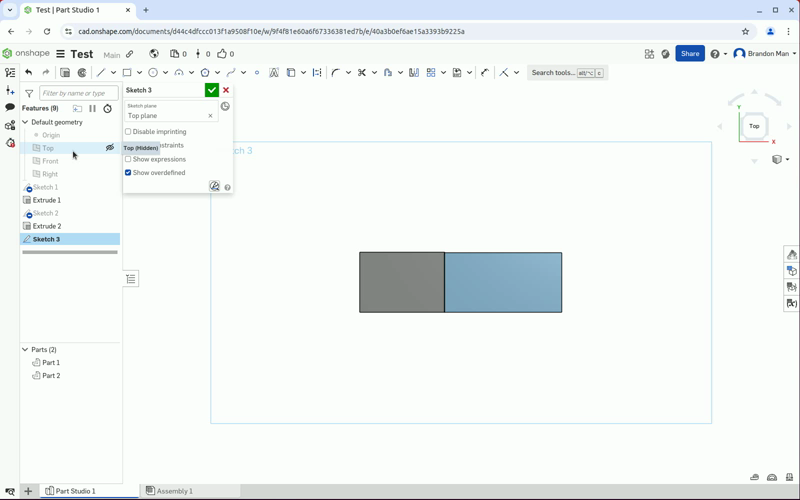
mouse_move(73, 352)
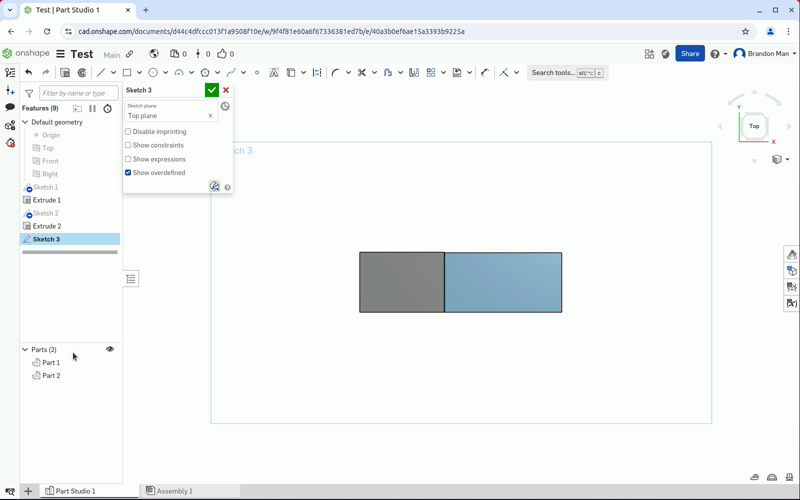
key(y)
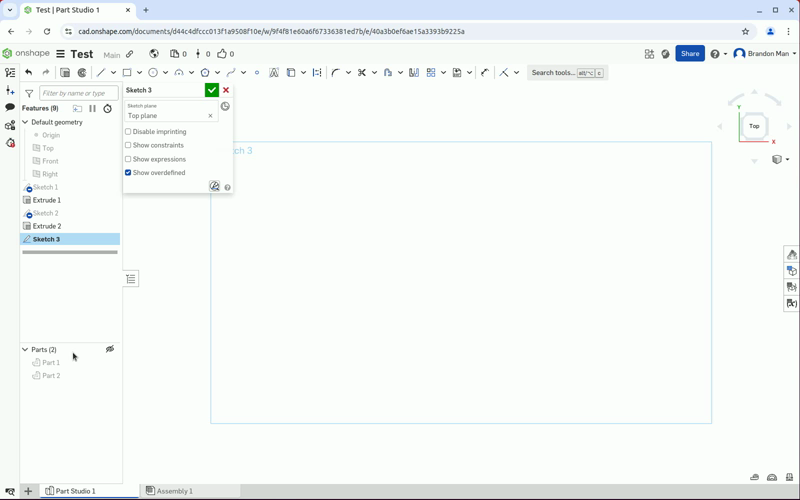
key(l)
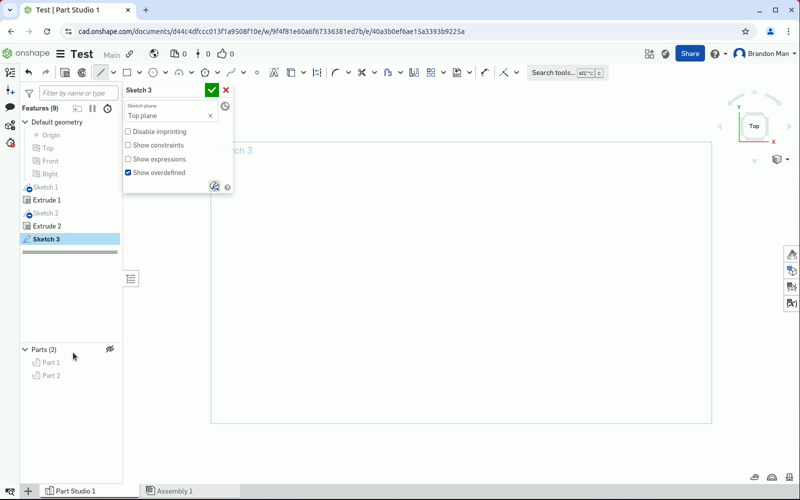
key_down(shift)
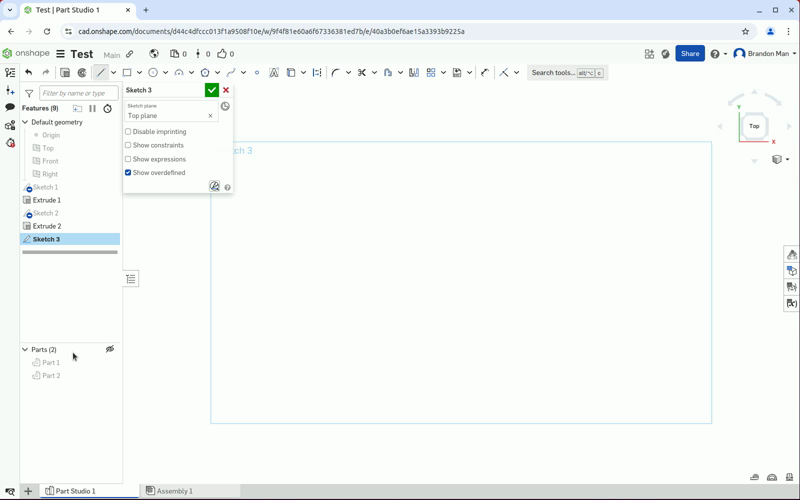
mouse_move(359, 395)
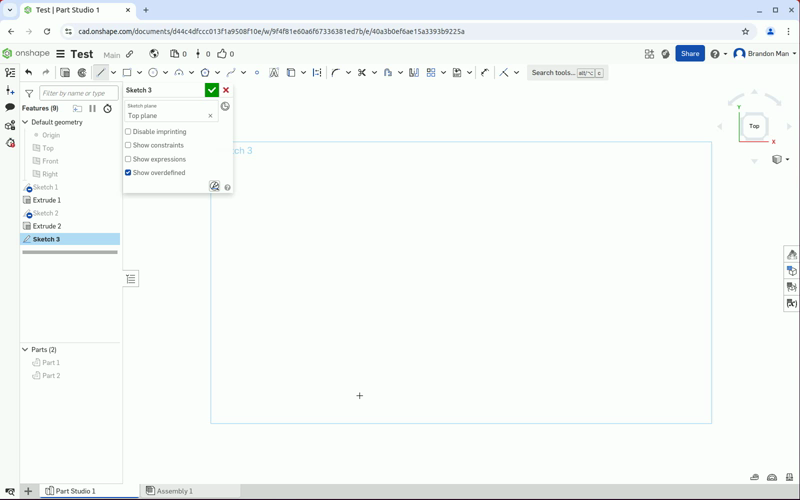
click(359, 395)
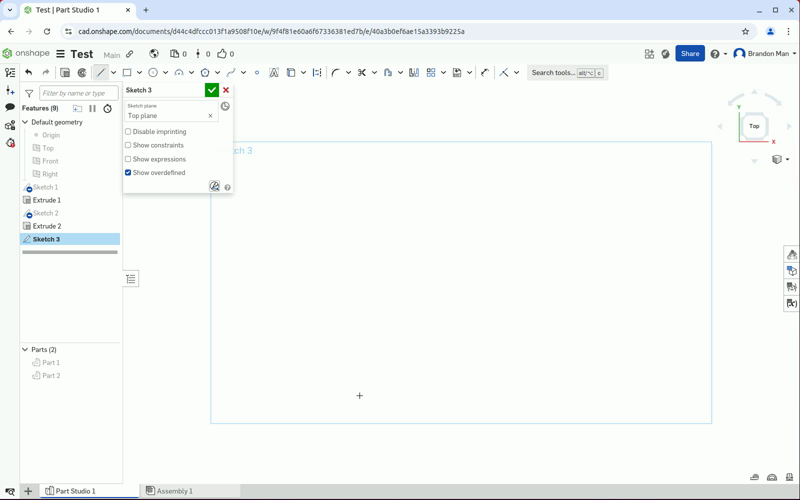
key_up(shift)
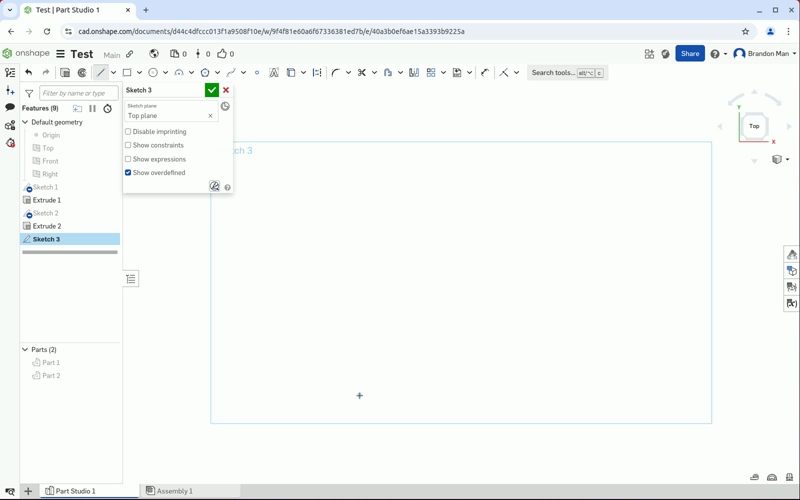
key_down(shift)
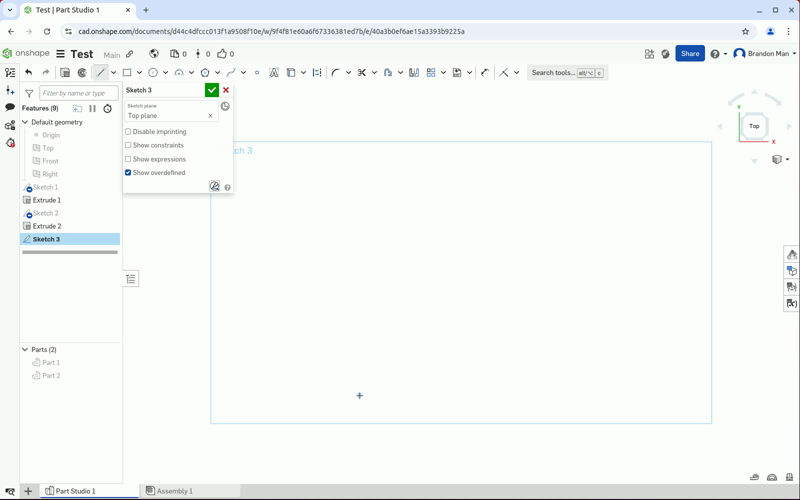
mouse_move(444, 395)
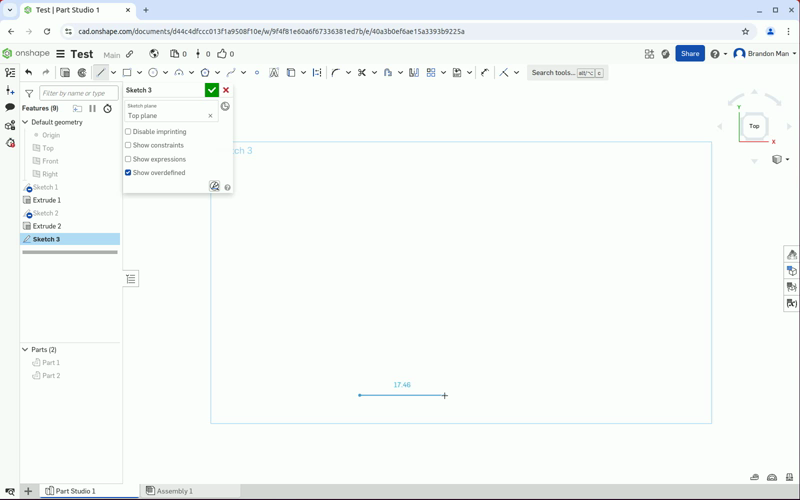
click(444, 395)
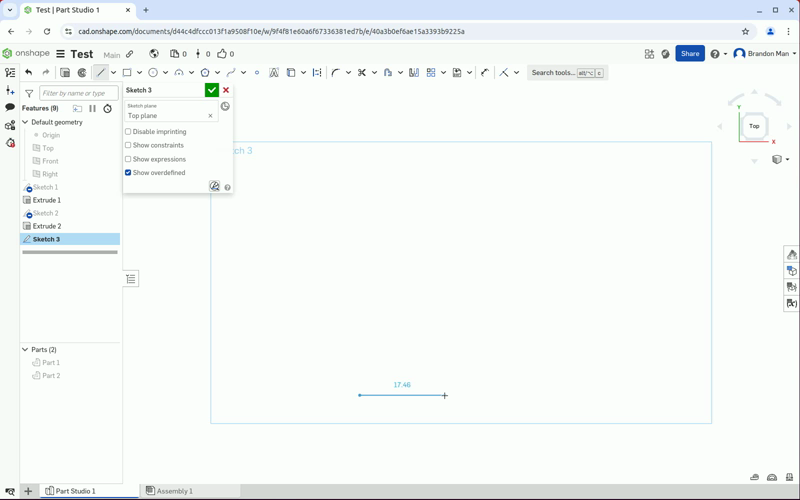
key_up(shift)
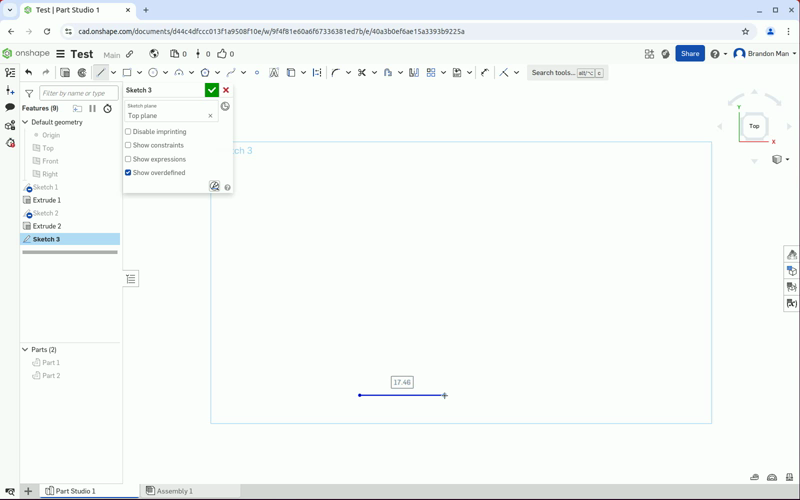
key_down(shift)
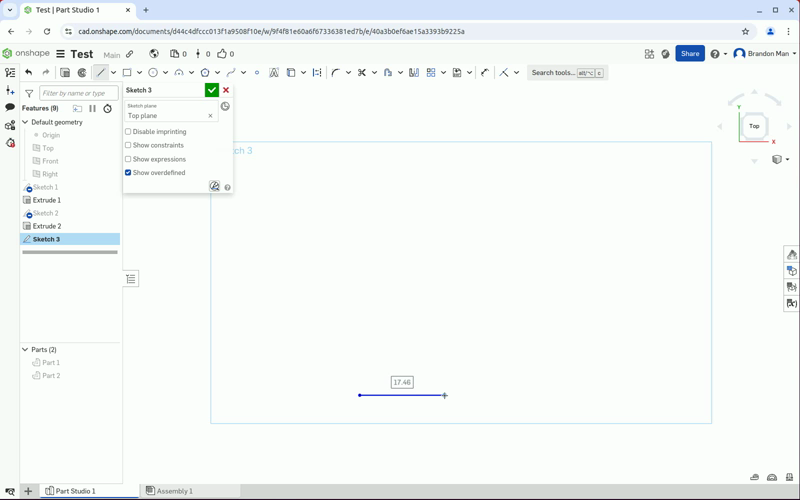
mouse_move(444, 312)
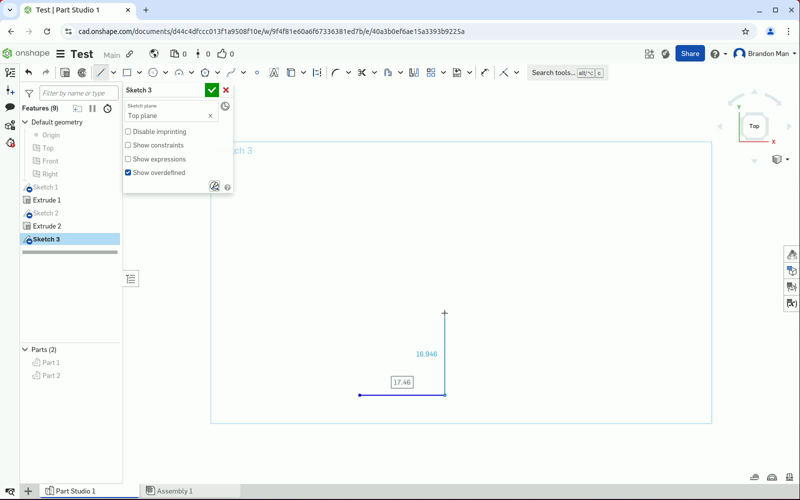
click(444, 312)
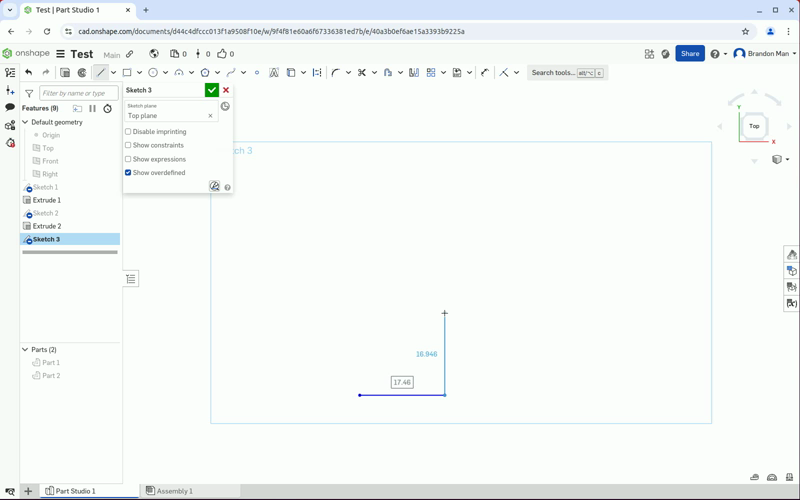
key_up(shift)
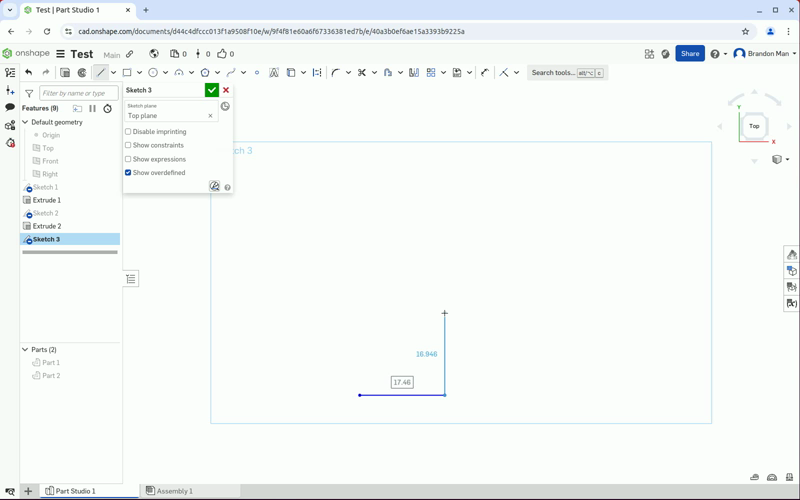
key_down(shift)
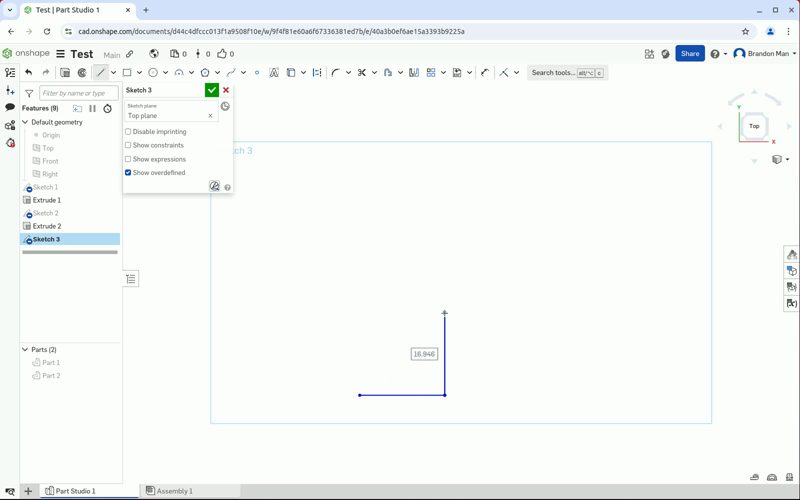
mouse_move(359, 312)
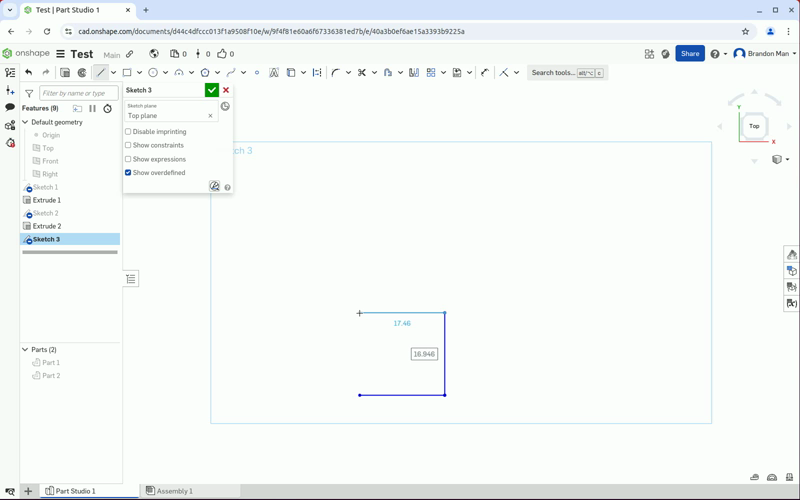
click(359, 312)
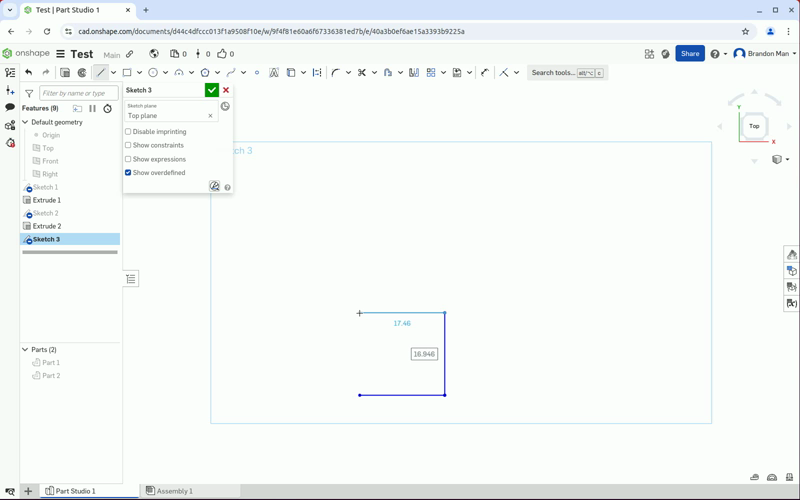
key_up(shift)
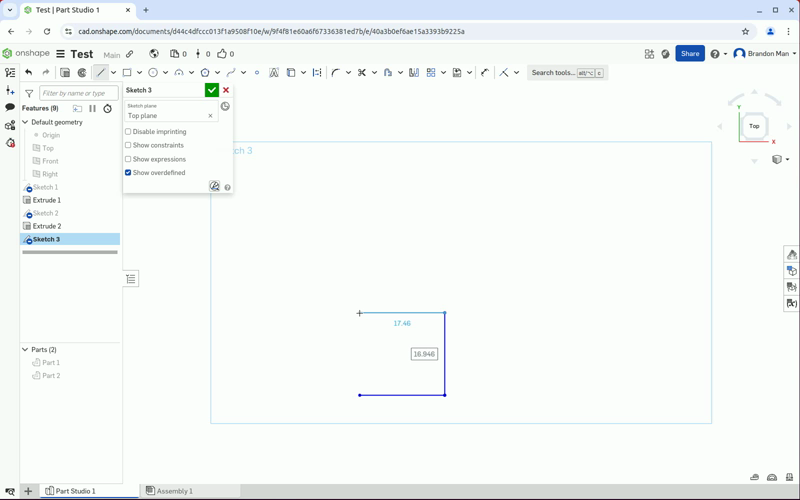
key_down(shift)
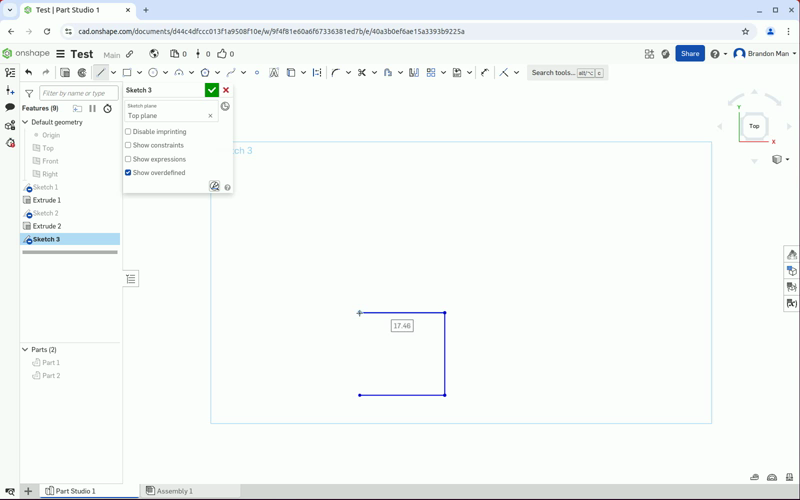
mouse_move(359, 395)
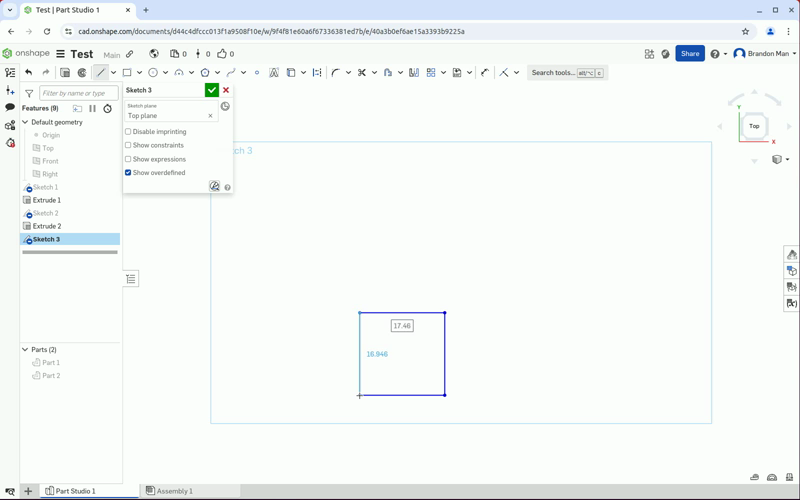
key_up(shift)
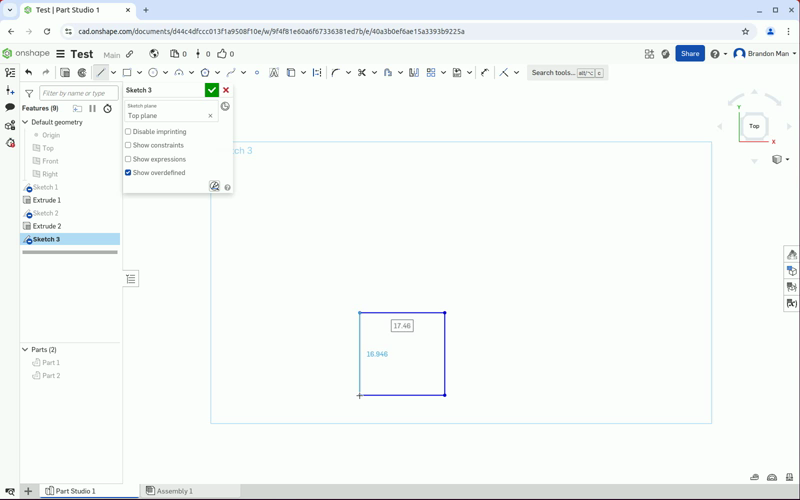
click(359, 395)
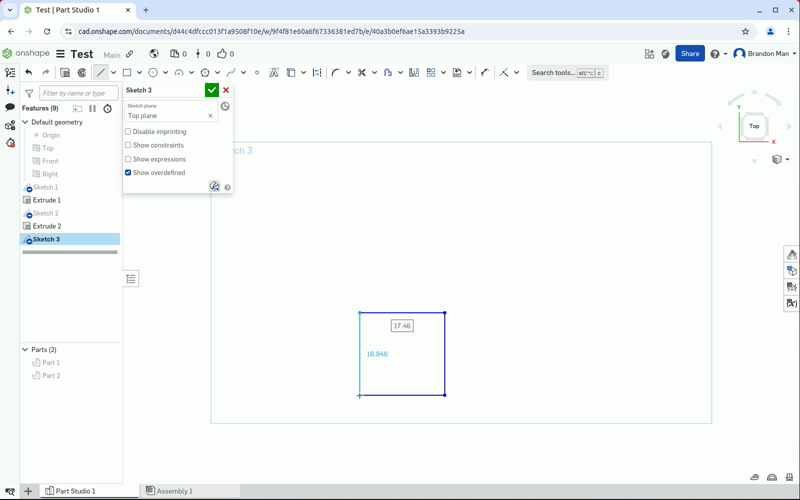
key(esc)
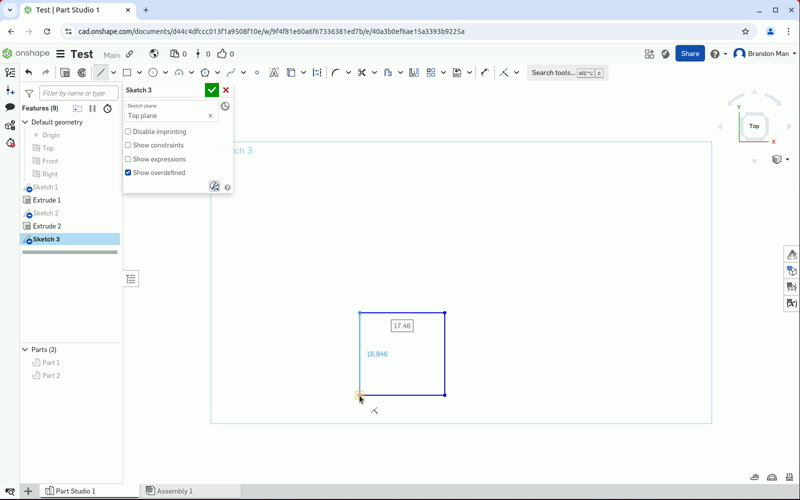
mouse_move(396, 341)
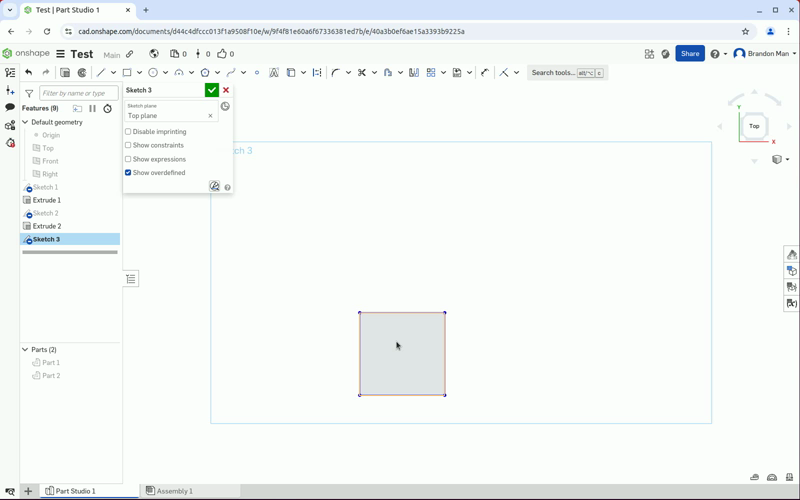
click(396, 341)
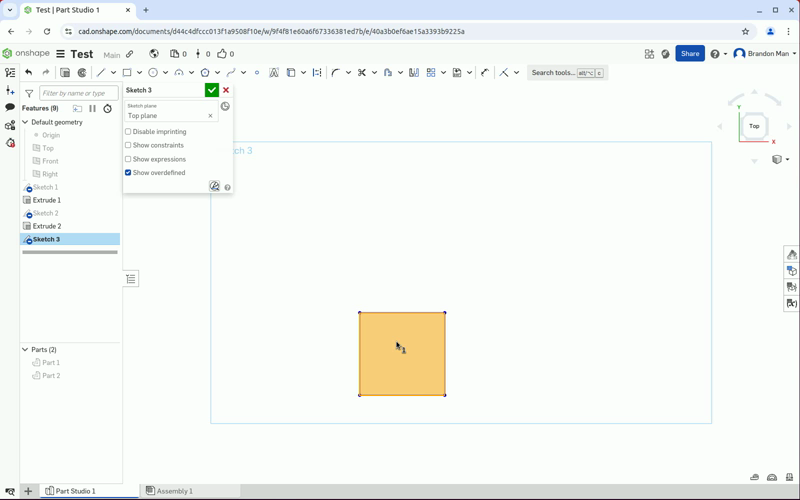
mouse_move(73, 352)
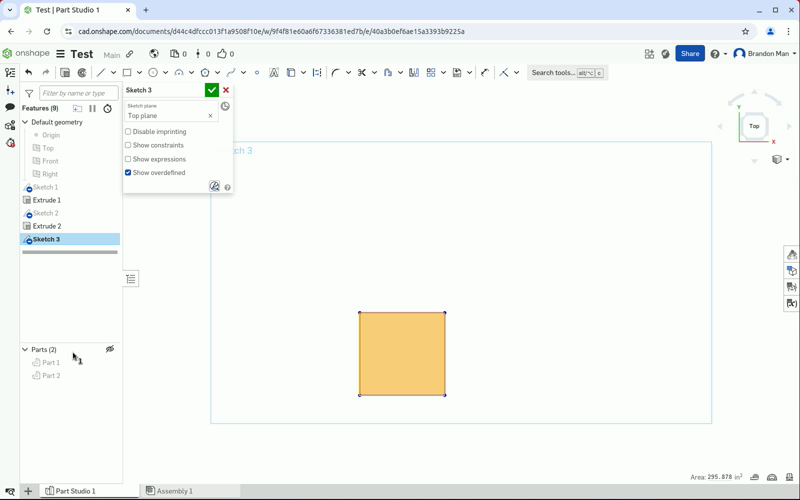
key(shift+y)
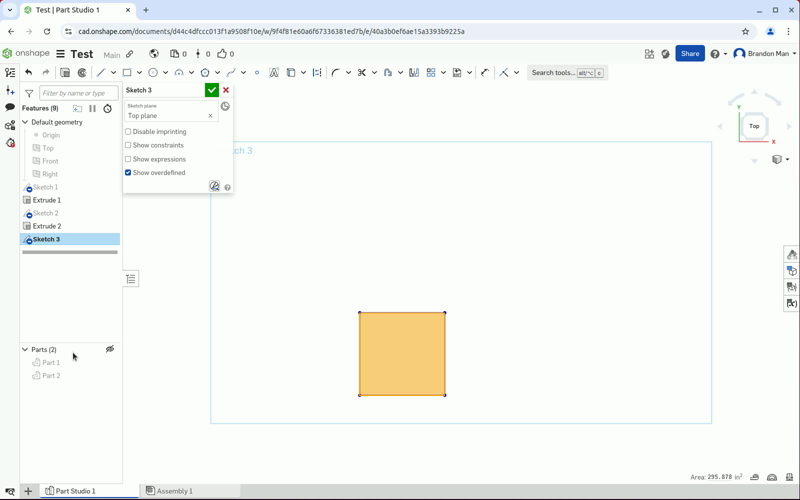
key(shift+e)
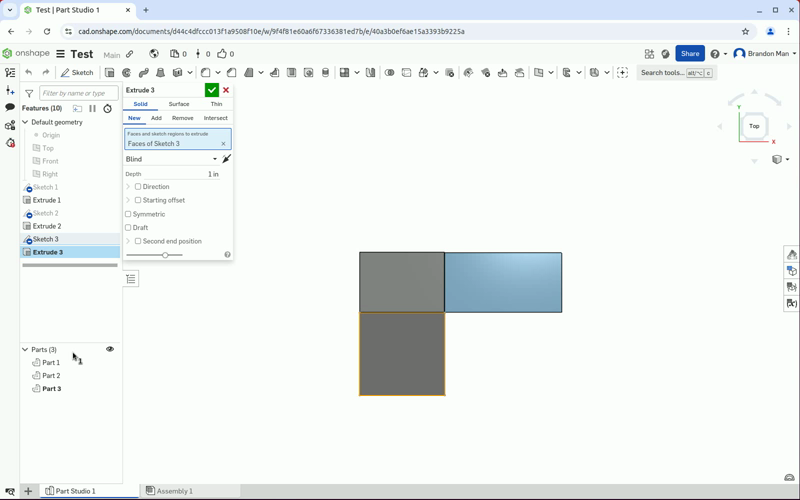
mouse_move(143, 106)
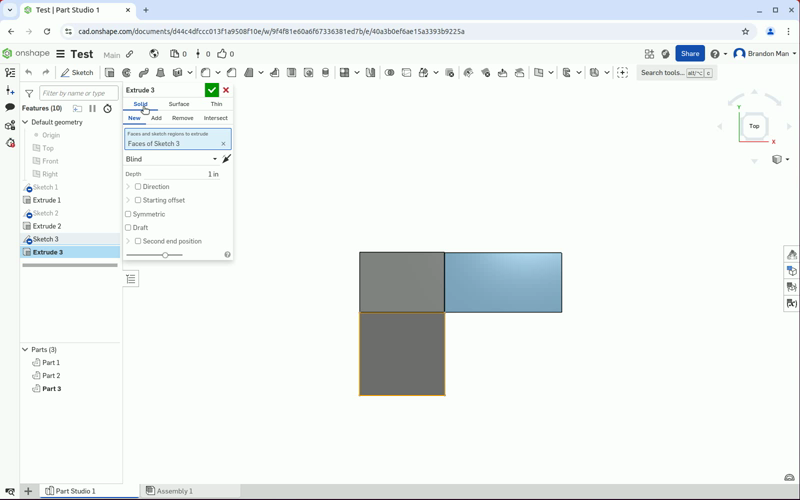
click(143, 106)
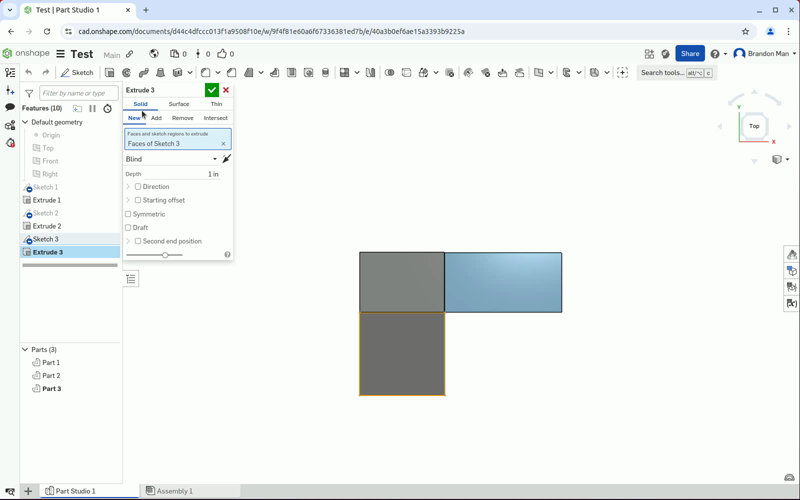
mouse_move(137, 120)
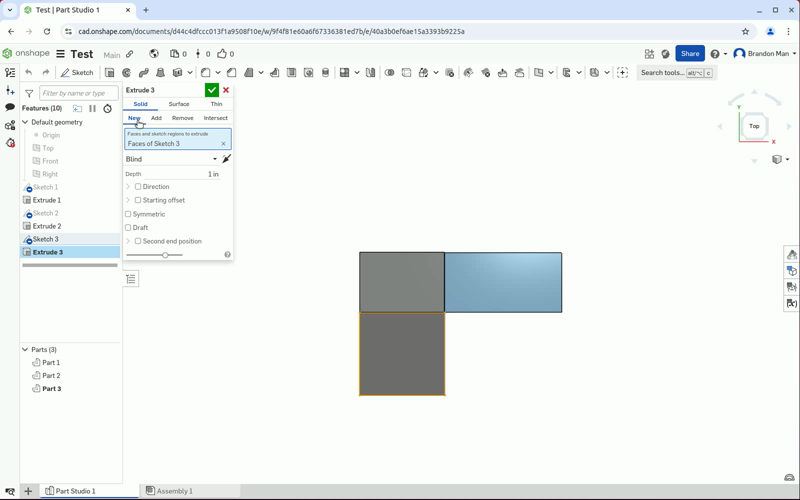
click(137, 120)
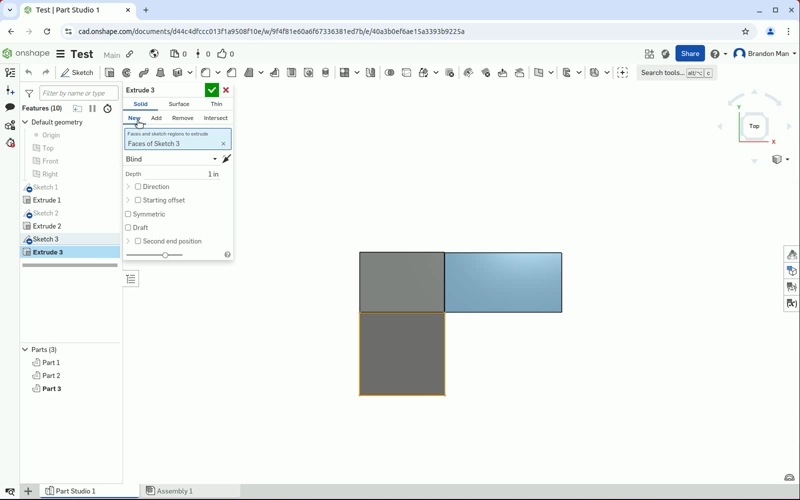
key(tab, 4)
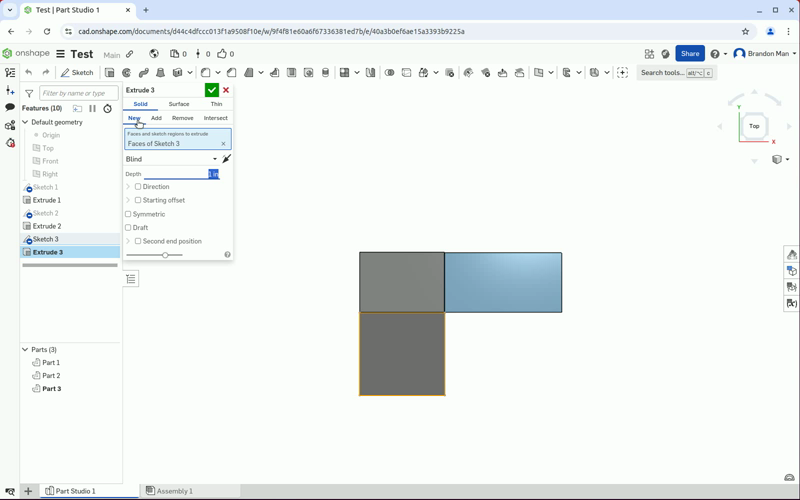
text(5.777)
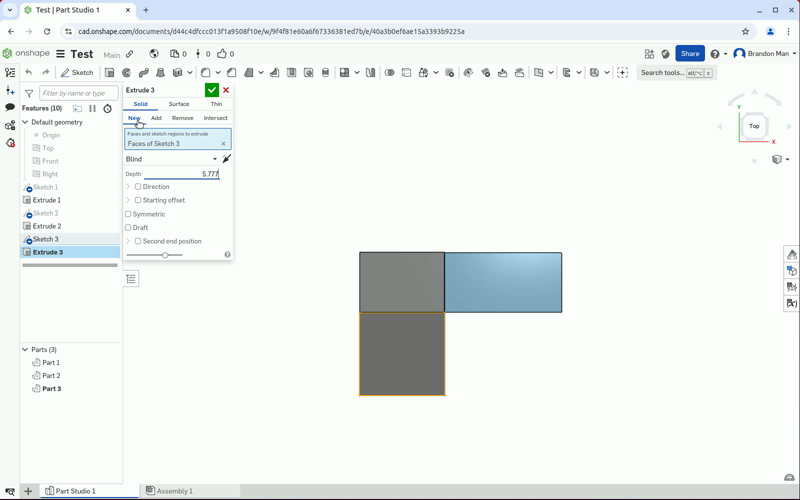
key(enter)
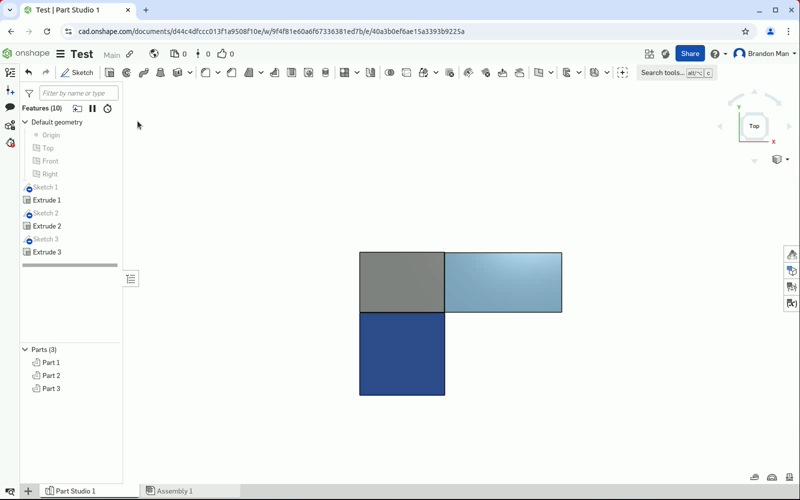
key(shift+h)
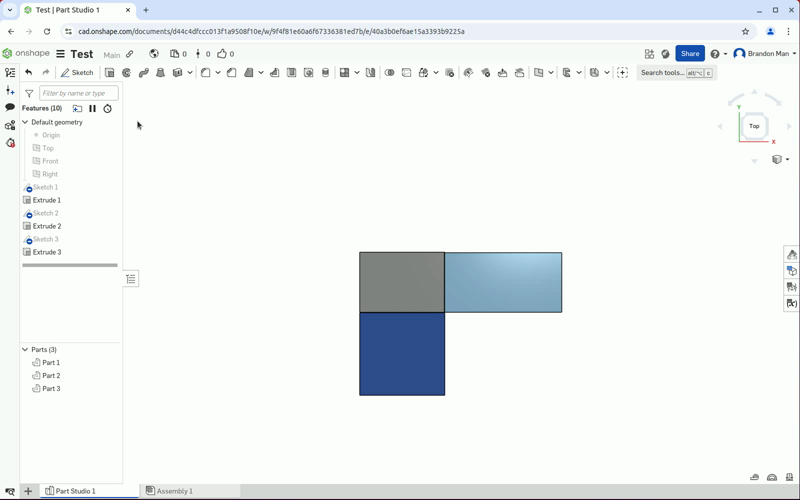
key(shift+h)
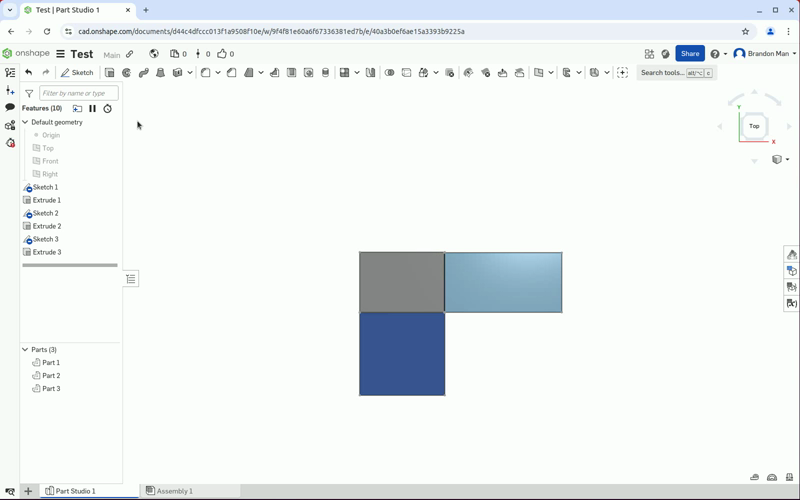
key(shift+7)
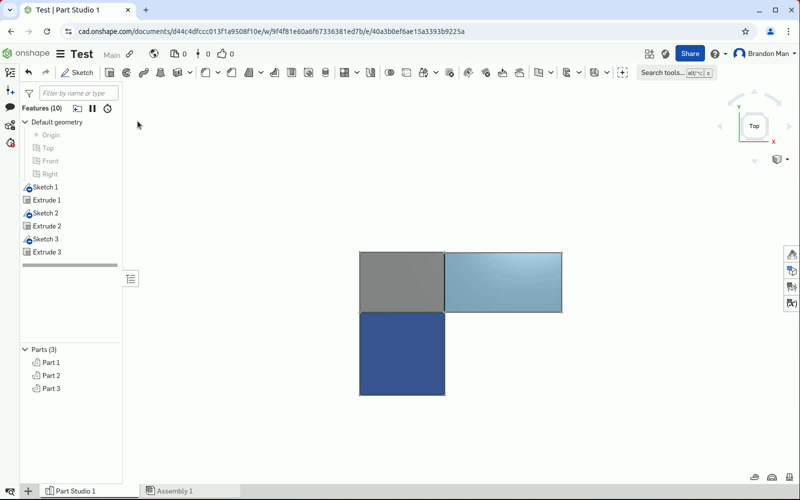
key(up, 3)
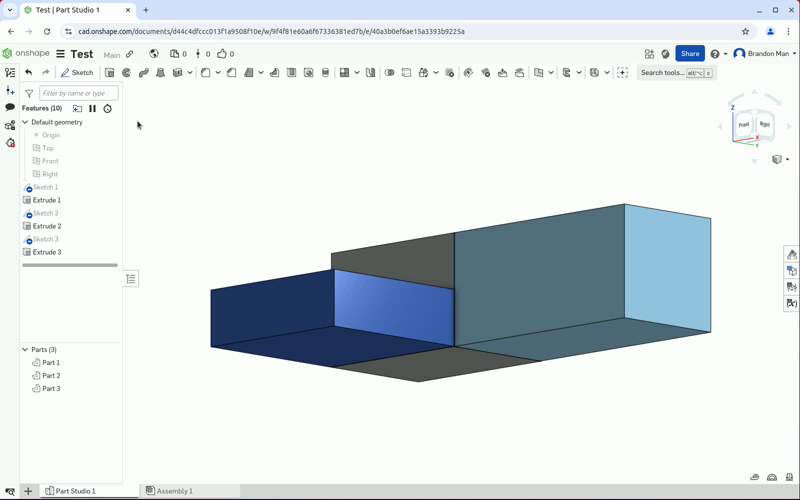
key(left, 3)
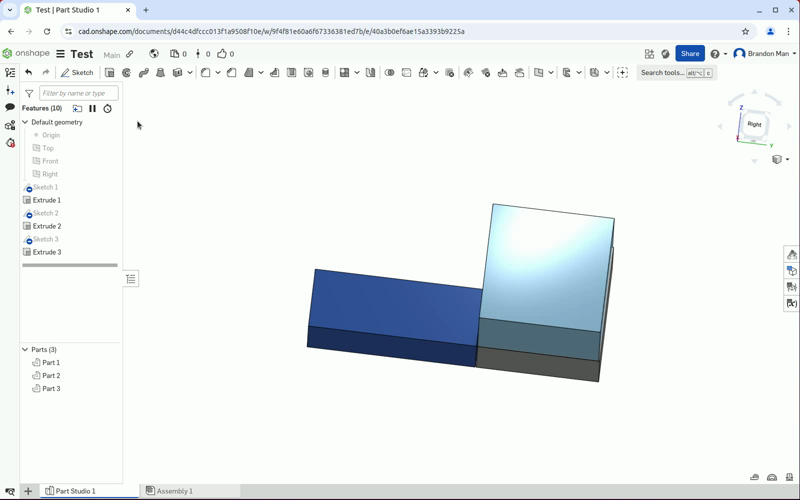
key(right, 3)
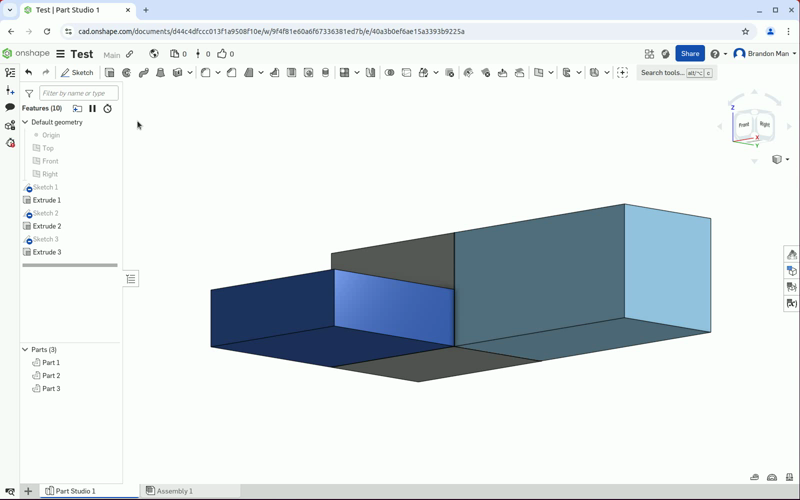
key(down, 3)
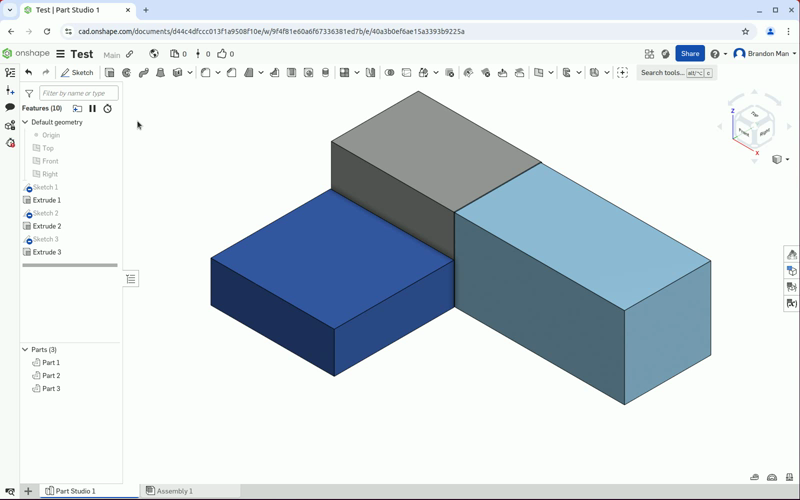
mouse_move(73, 189)
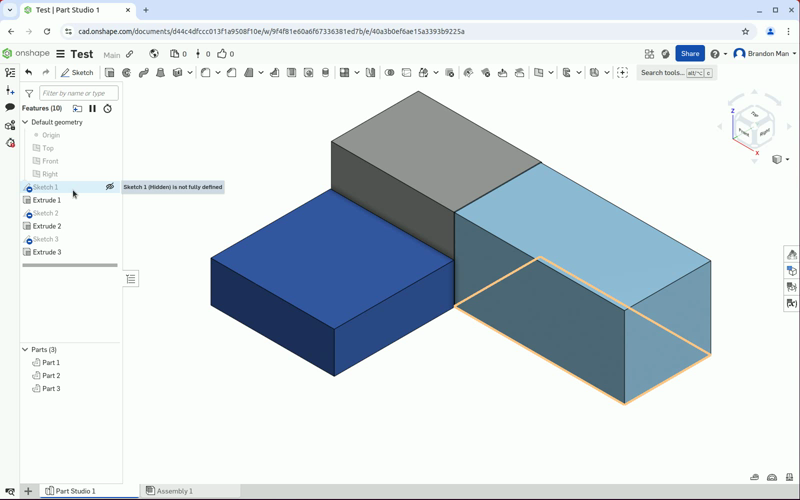
click(73, 189)